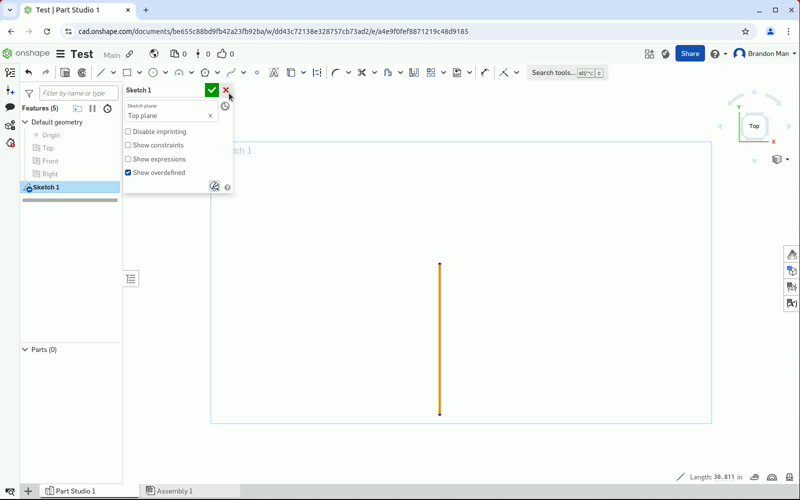
key(shift+h)
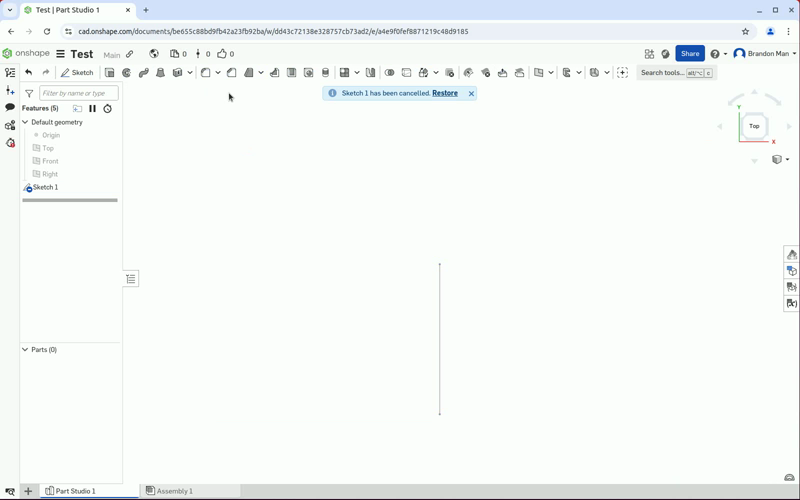
key(shift+s)
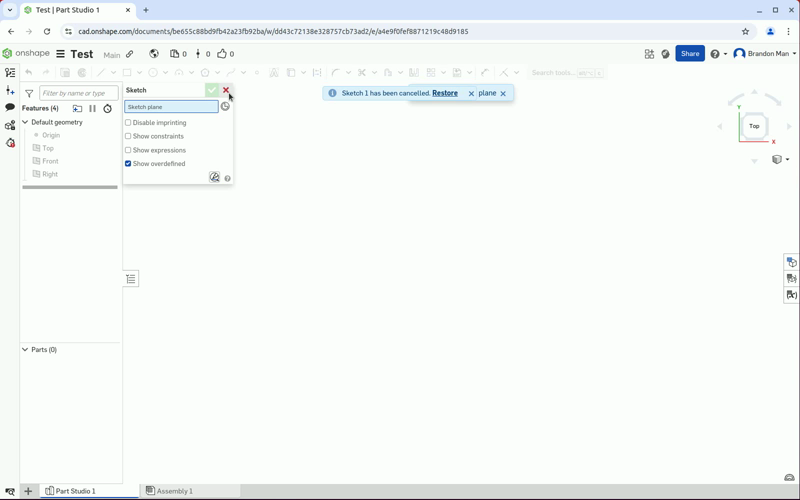
mouse_move(73, 150)
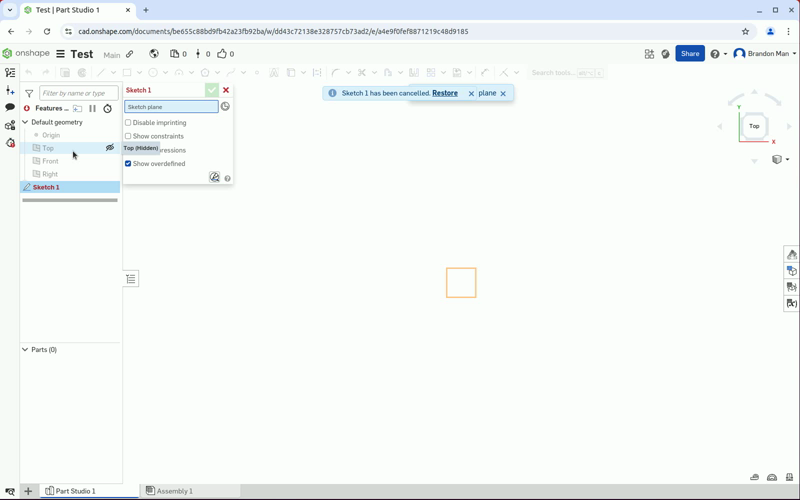
click(73, 150)
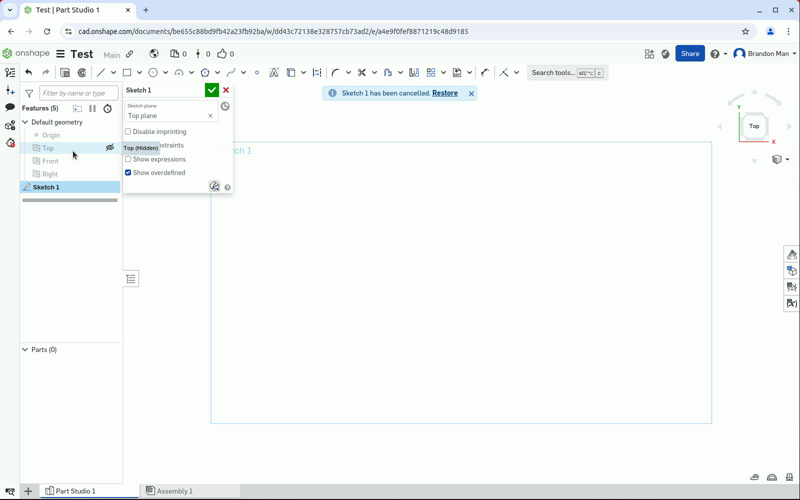
mouse_move(73, 352)
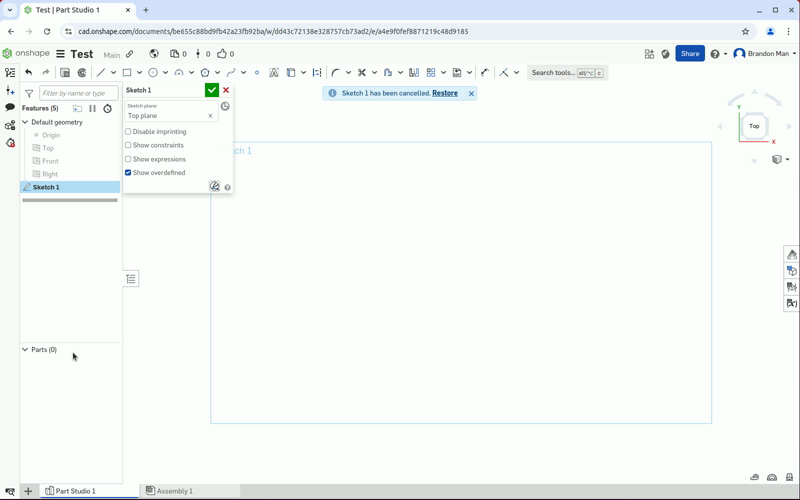
key(y)
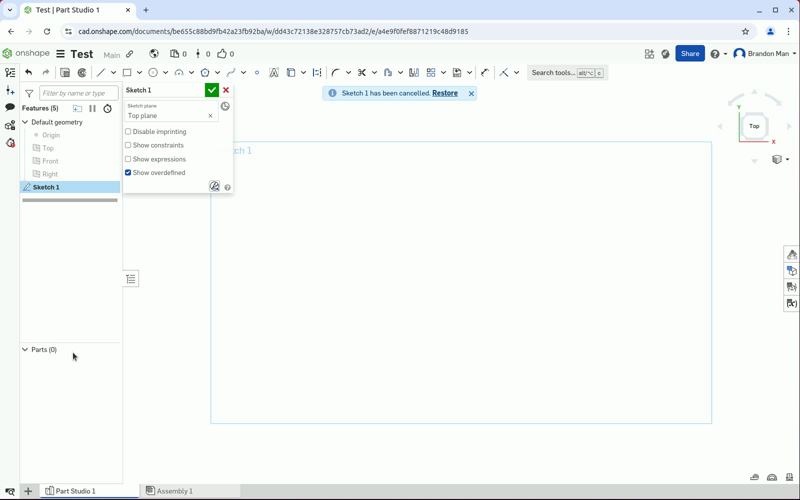
key(a)
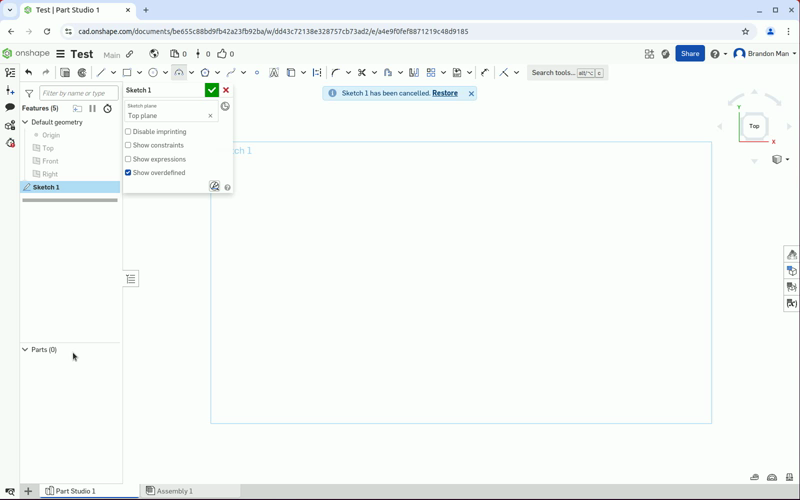
key_down(shift)
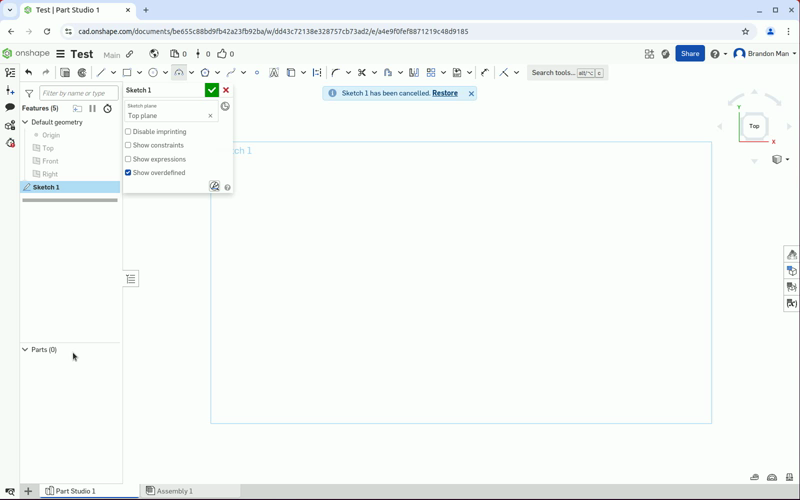
mouse_move(418, 314)
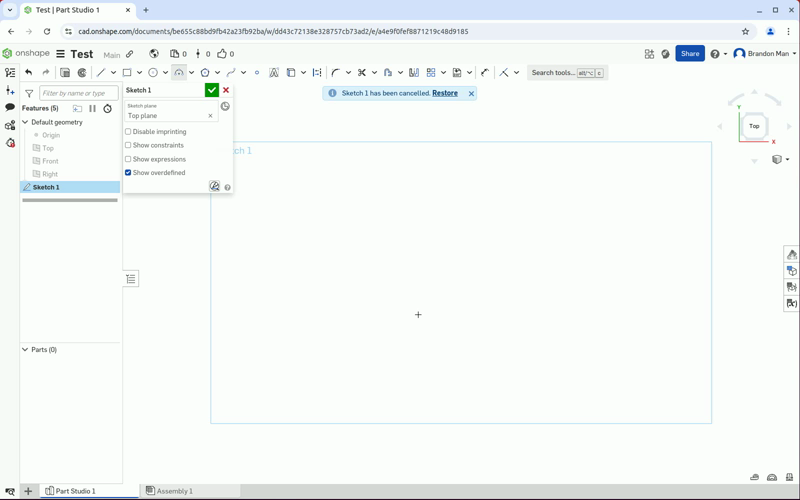
click(418, 314)
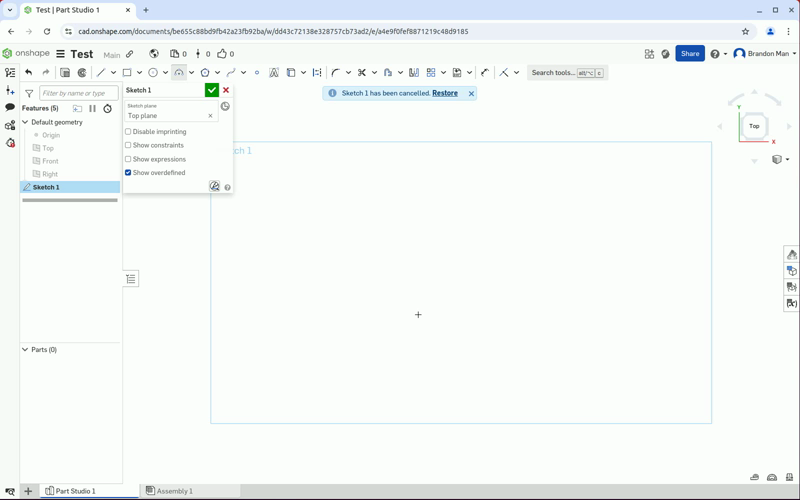
key_up(shift)
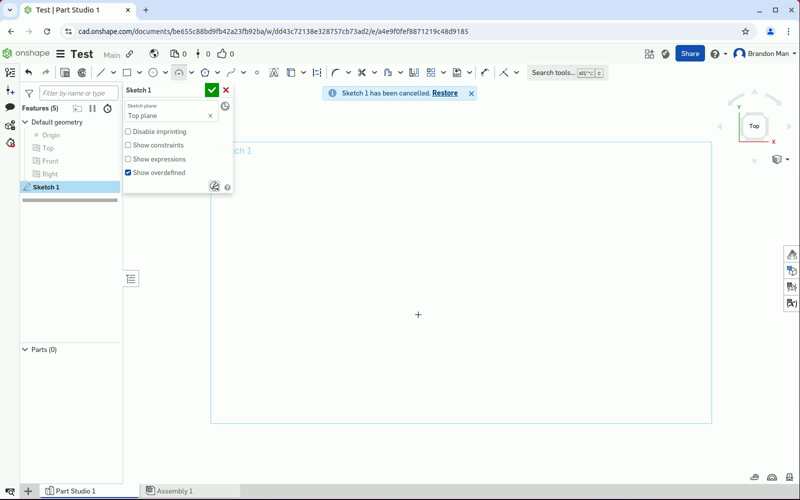
key_down(shift)
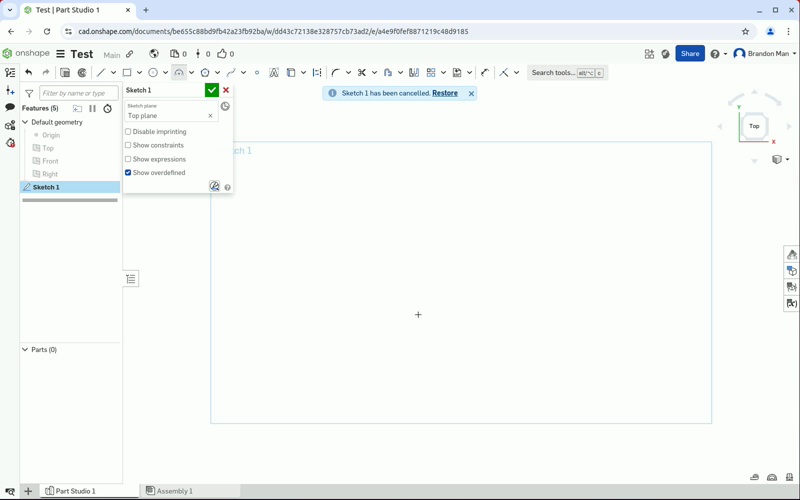
mouse_move(423, 244)
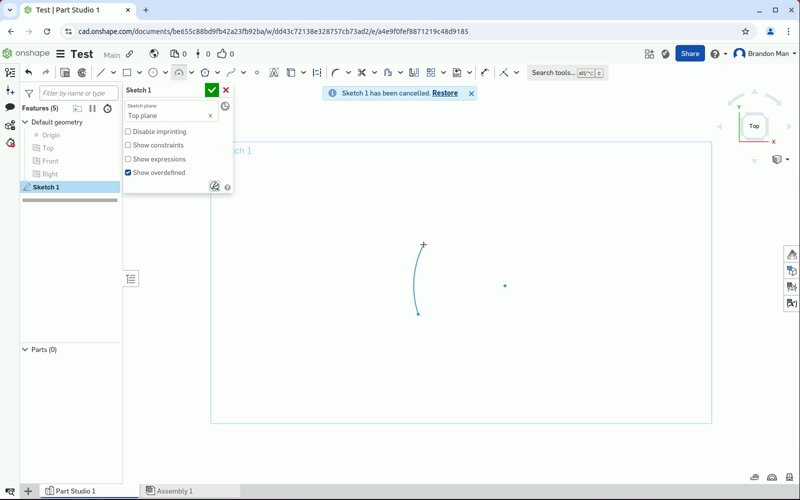
click(423, 244)
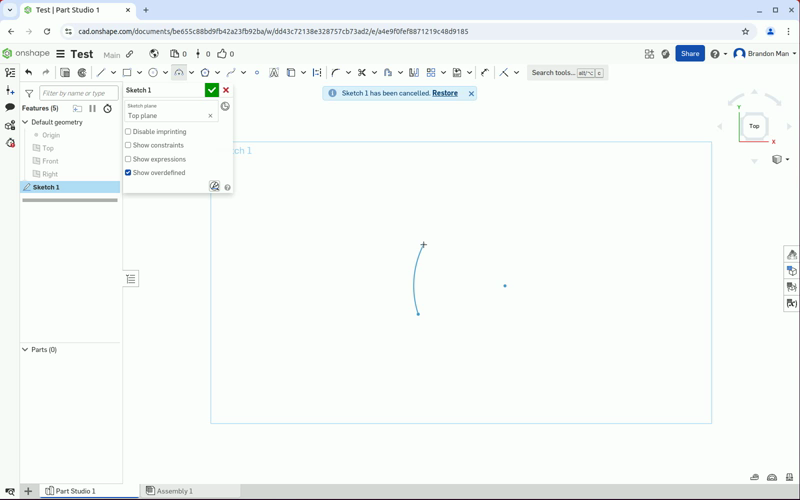
mouse_move(407, 278)
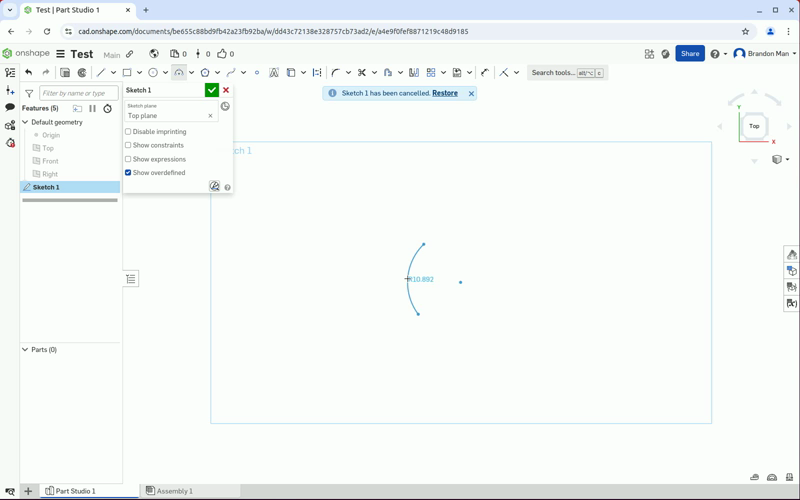
click(407, 278)
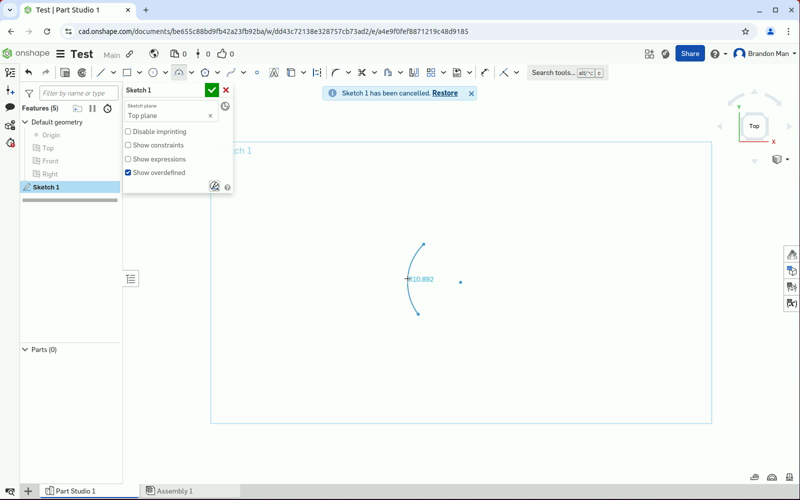
key_up(shift)
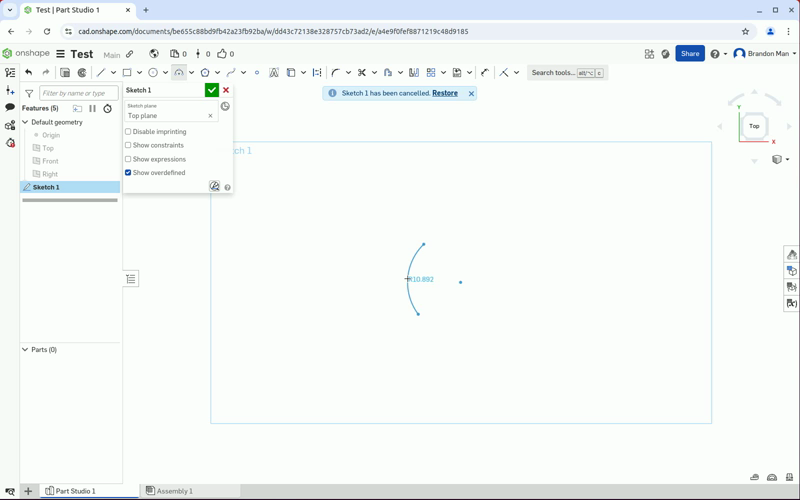
mouse_move(423, 244)
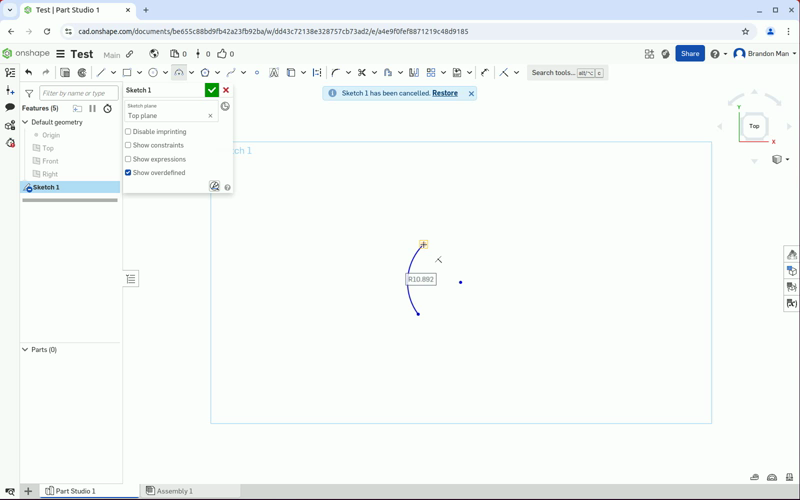
click(423, 244)
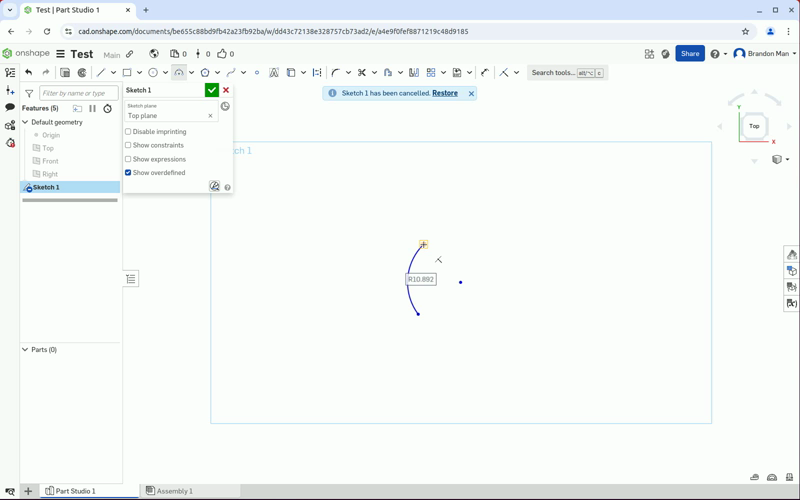
mouse_move(418, 314)
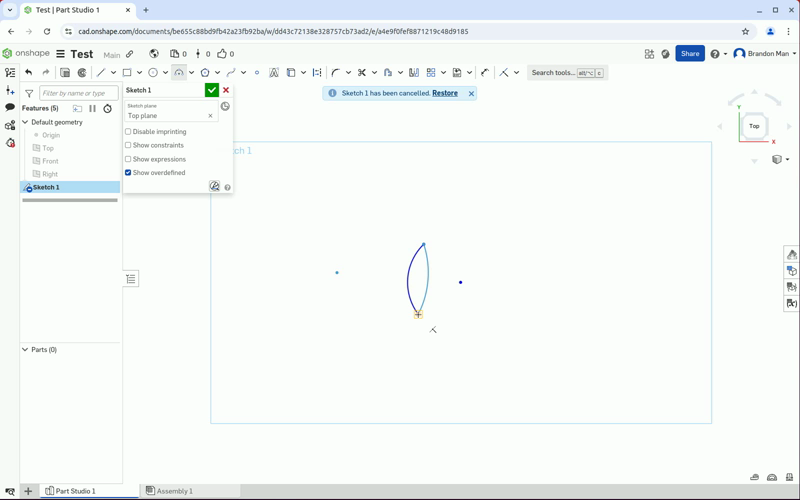
click(418, 314)
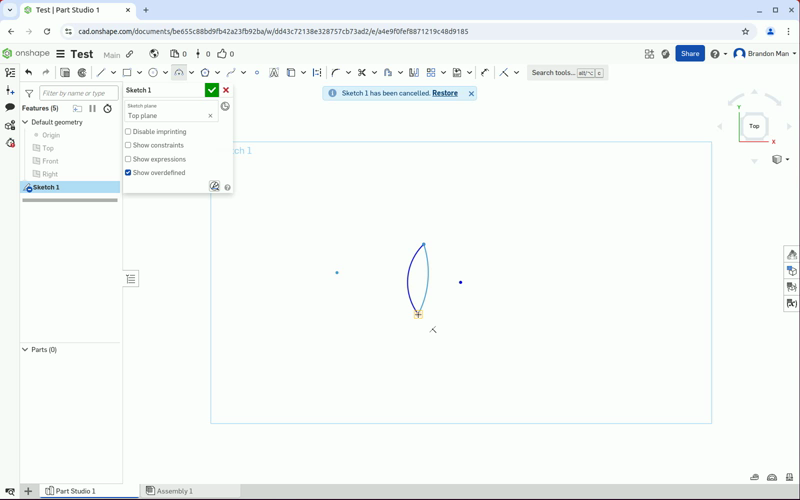
key_down(shift)
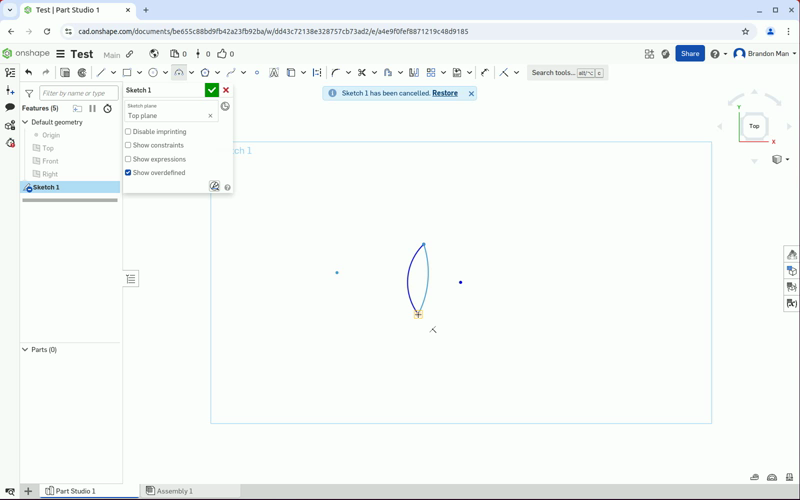
mouse_move(348, 273)
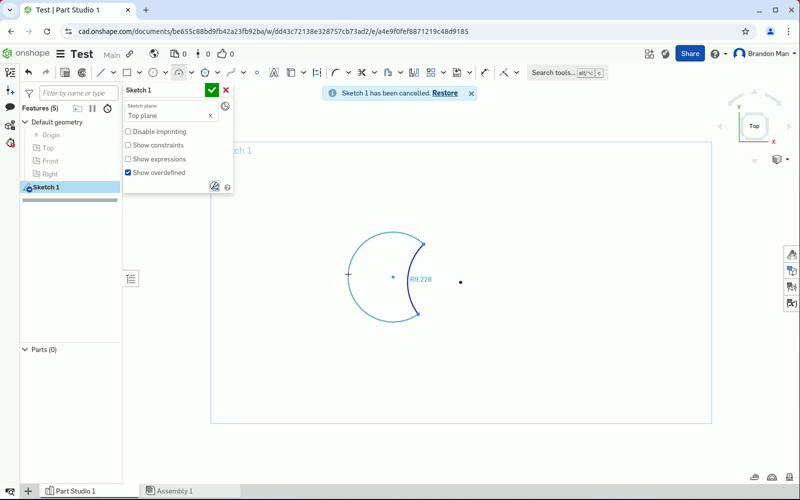
click(348, 273)
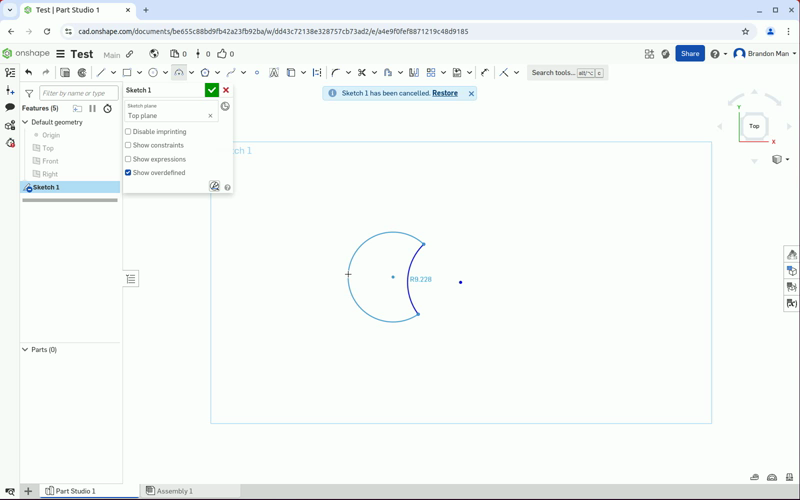
key_up(shift)
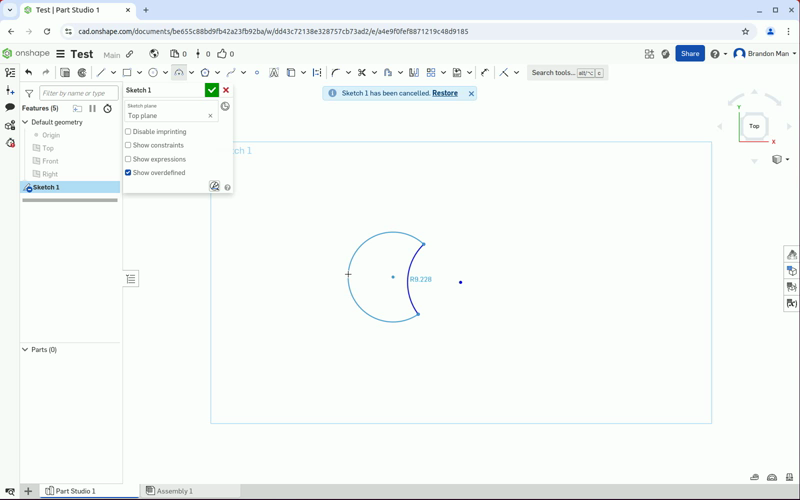
key(esc)
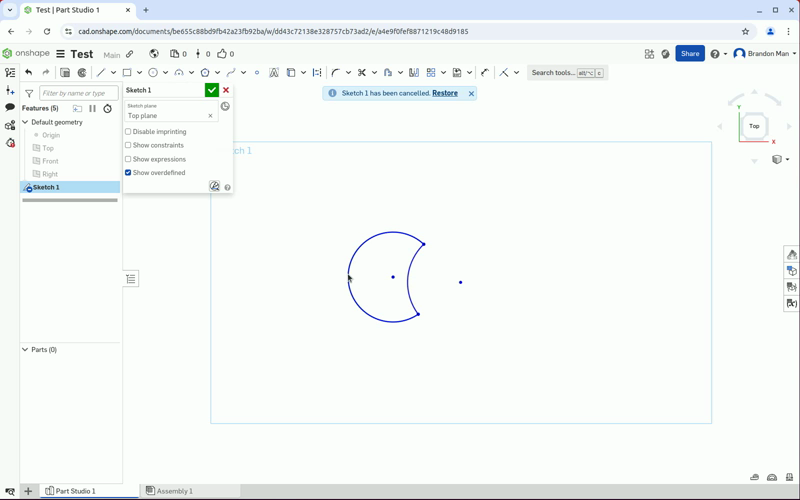
mouse_move(389, 318)
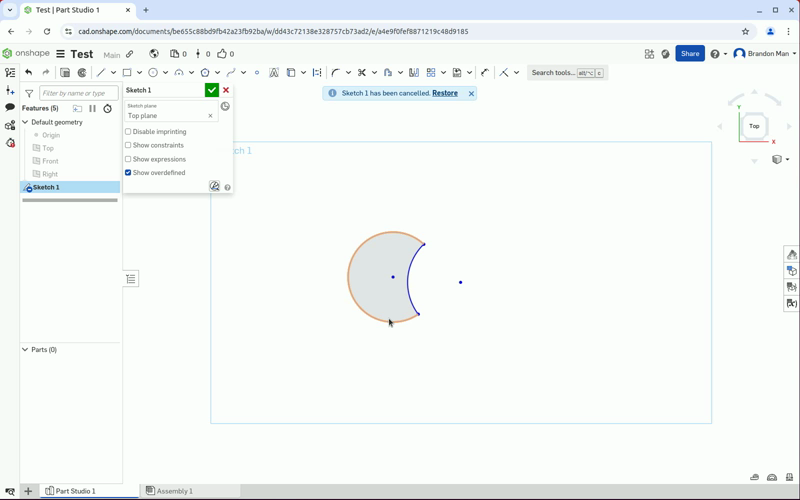
click(389, 318)
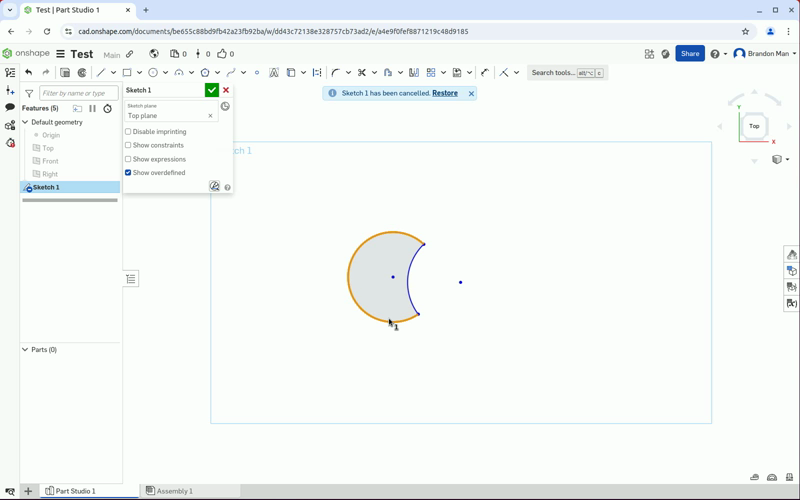
mouse_move(73, 352)
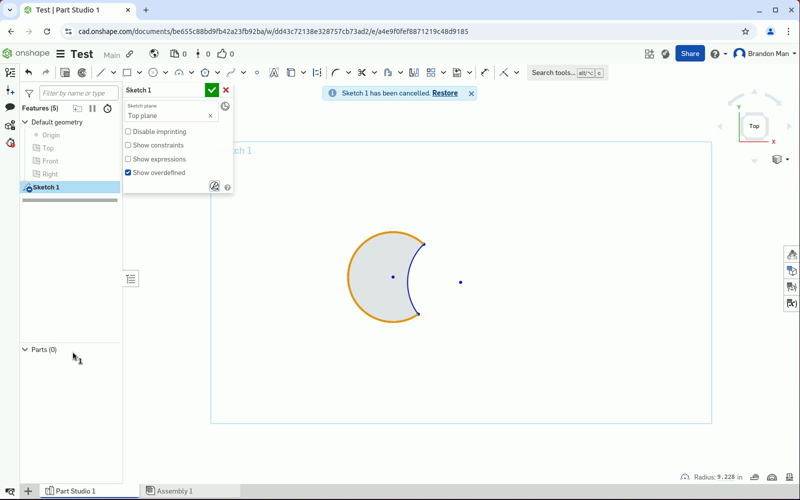
key(shift+y)
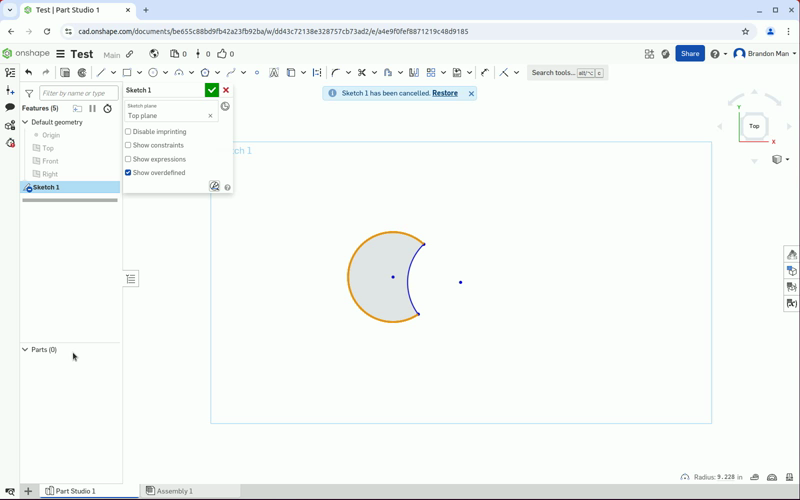
key(shift+e)
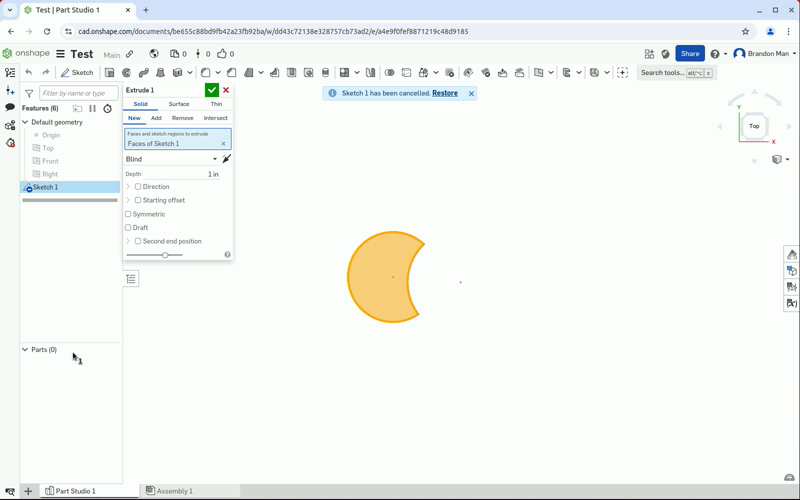
mouse_move(143, 106)
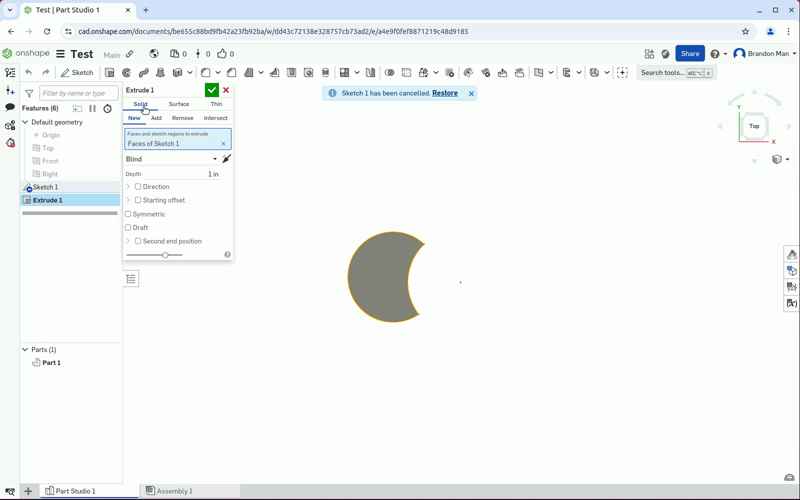
click(143, 106)
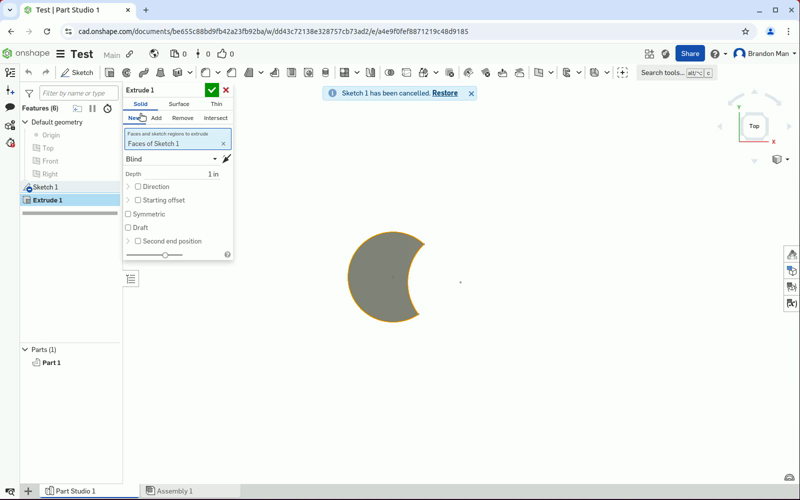
mouse_move(137, 120)
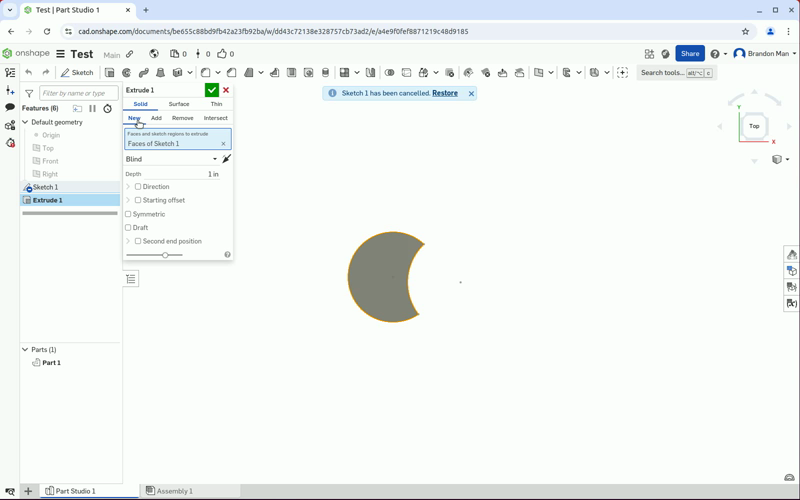
click(137, 120)
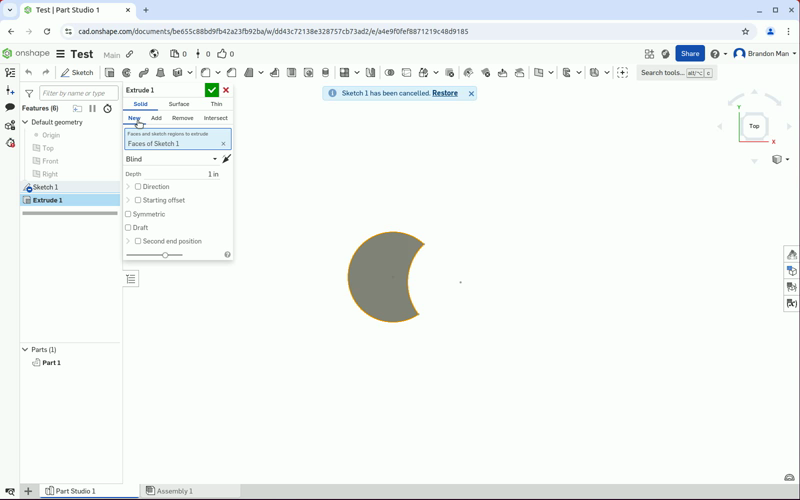
key(tab, 4)
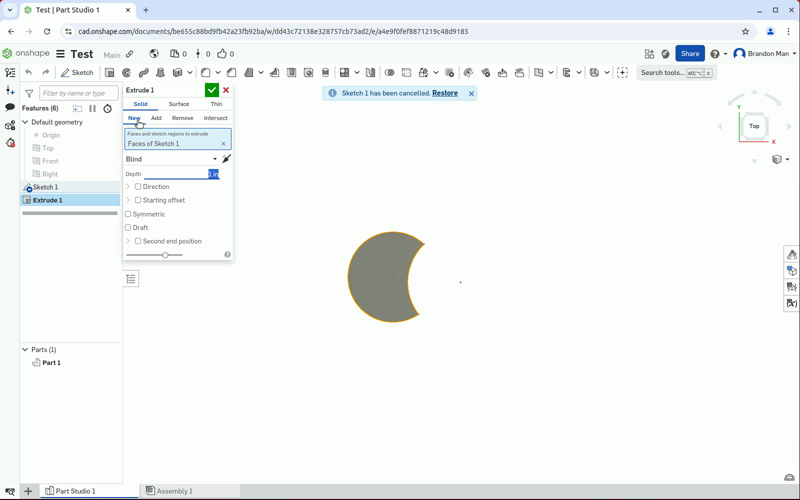
text(-5.536)
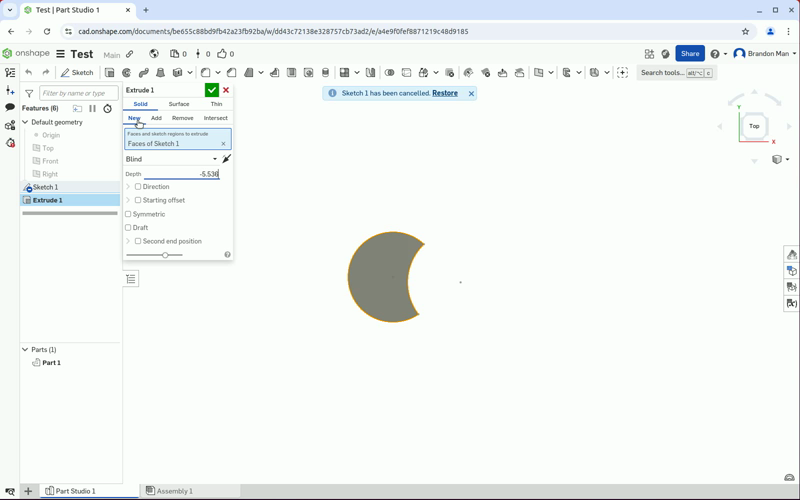
key(enter)
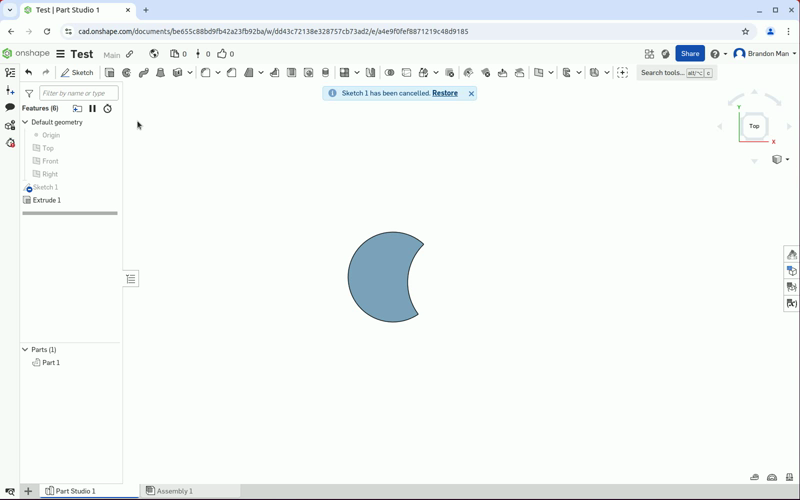
key(shift+h)
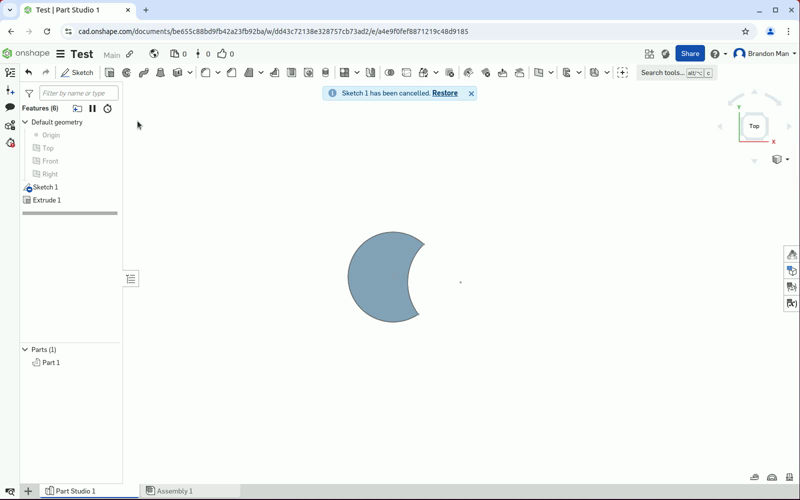
key(shift+h)
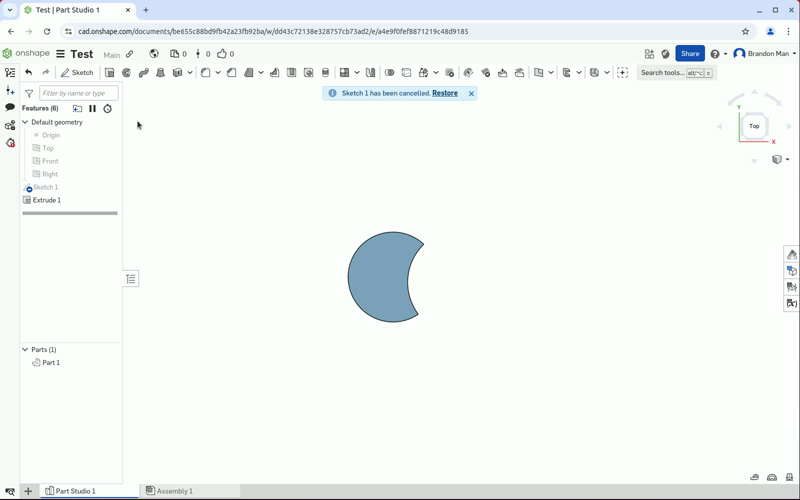
mouse_move(73, 189)
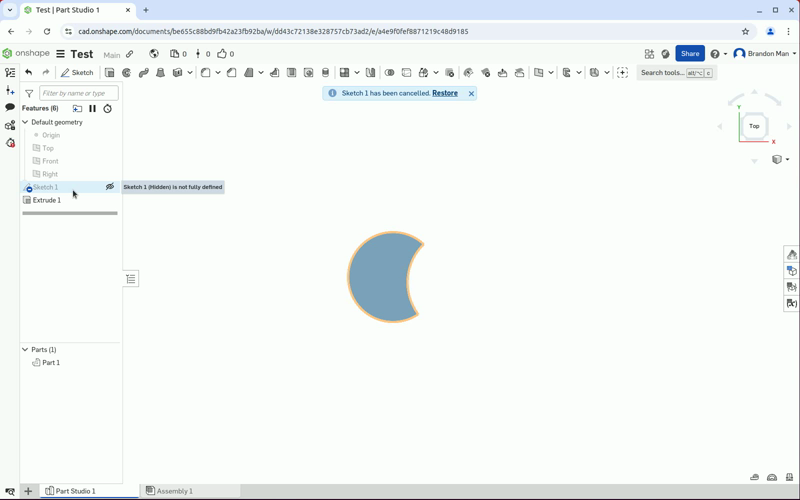
click(73, 189)
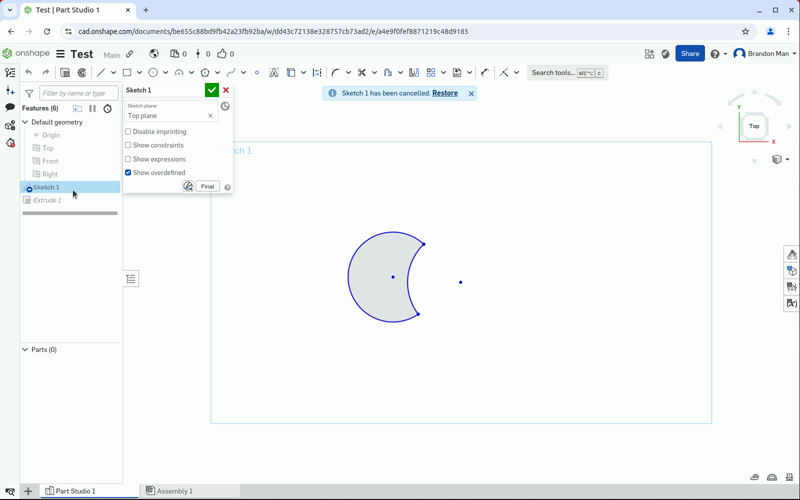
mouse_move(229, 92)
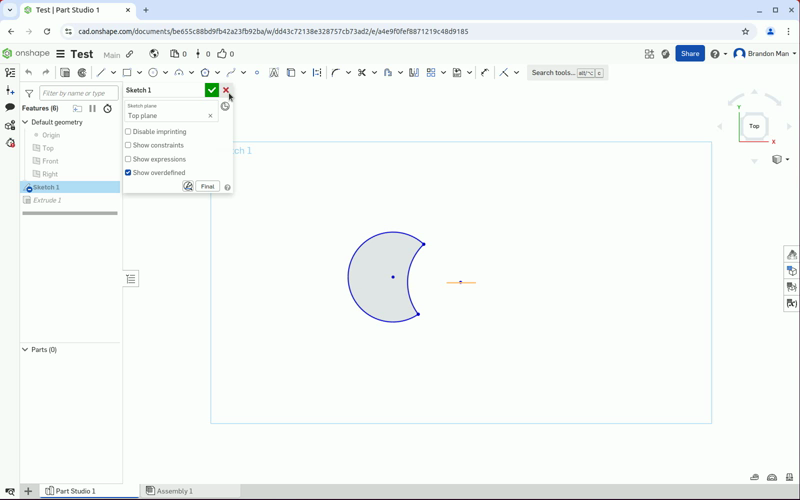
click(229, 92)
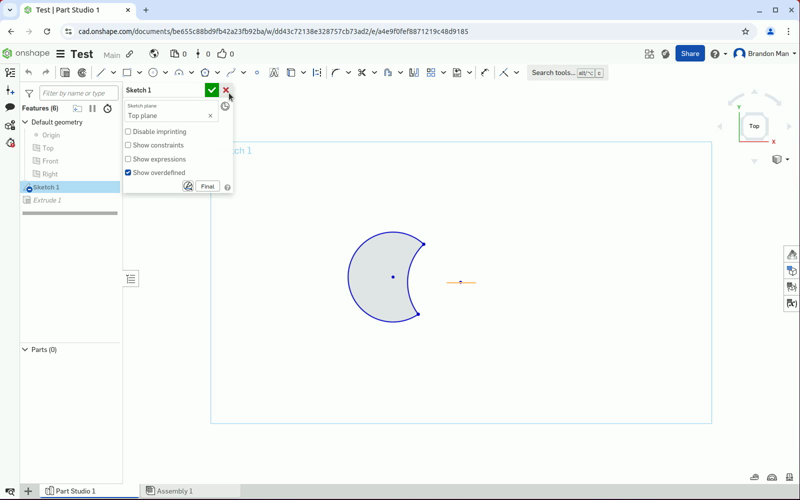
key(shift+s)
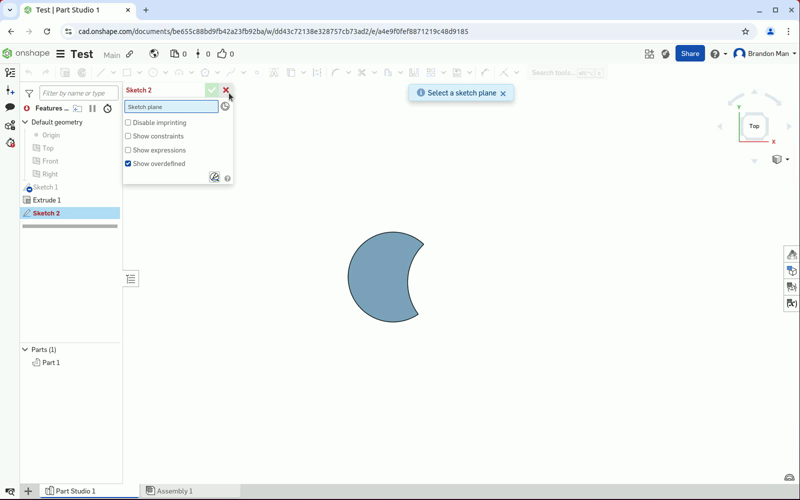
mouse_move(73, 150)
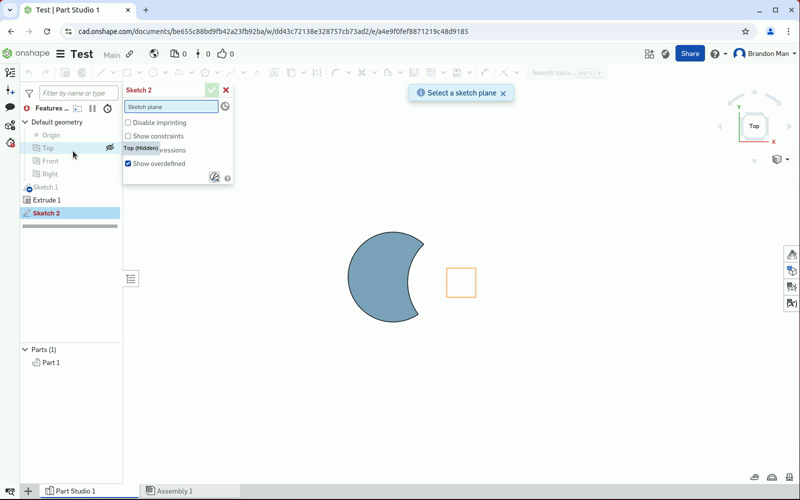
click(73, 150)
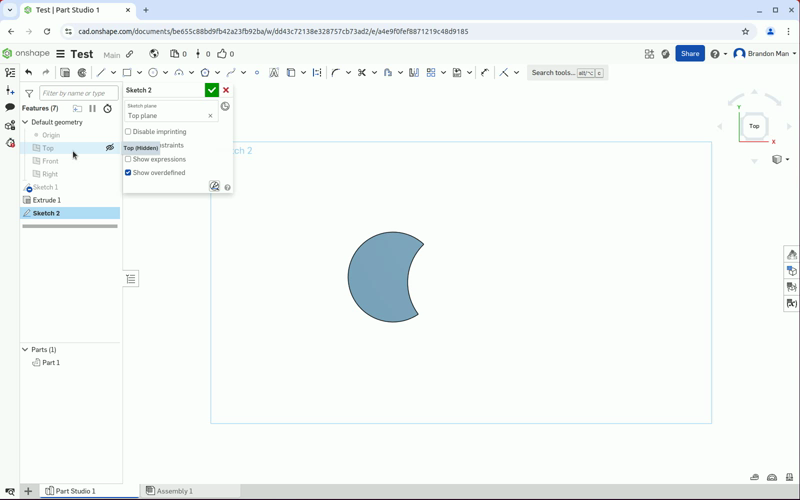
mouse_move(73, 352)
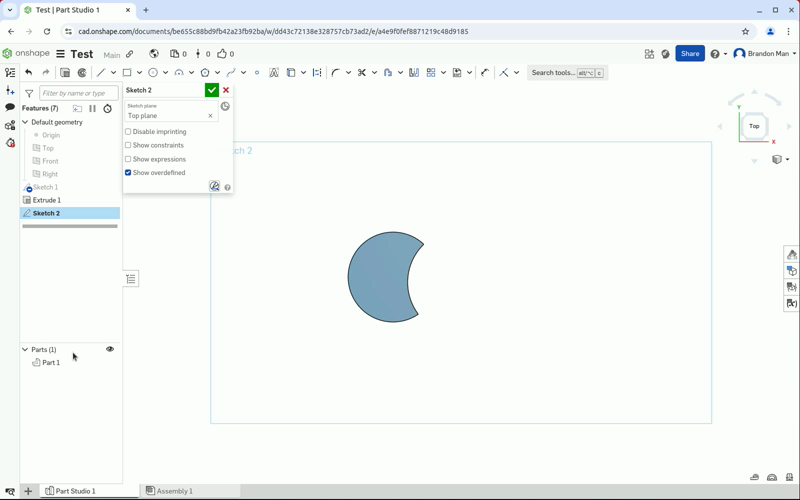
key(y)
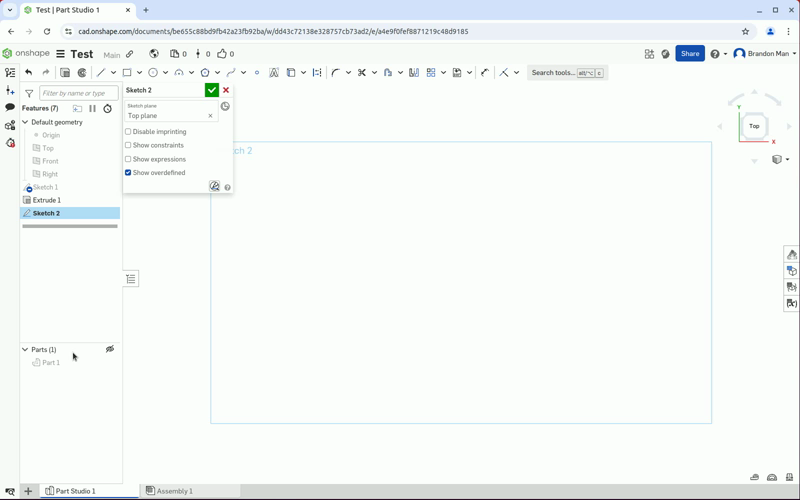
key(a)
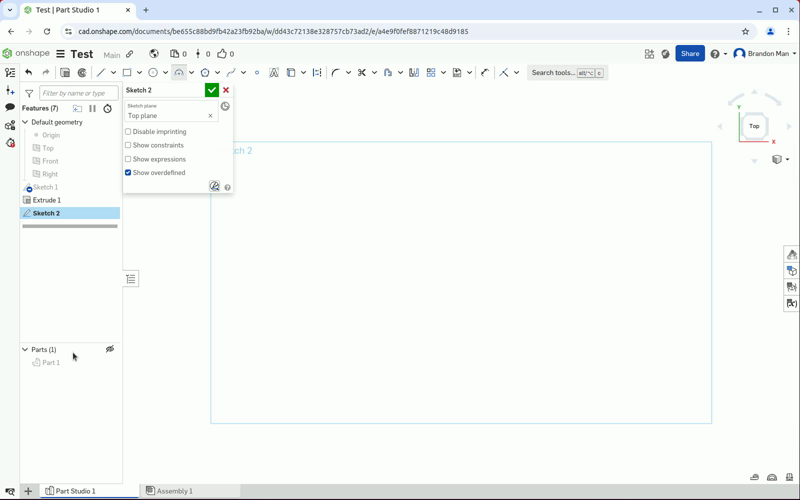
key_down(shift)
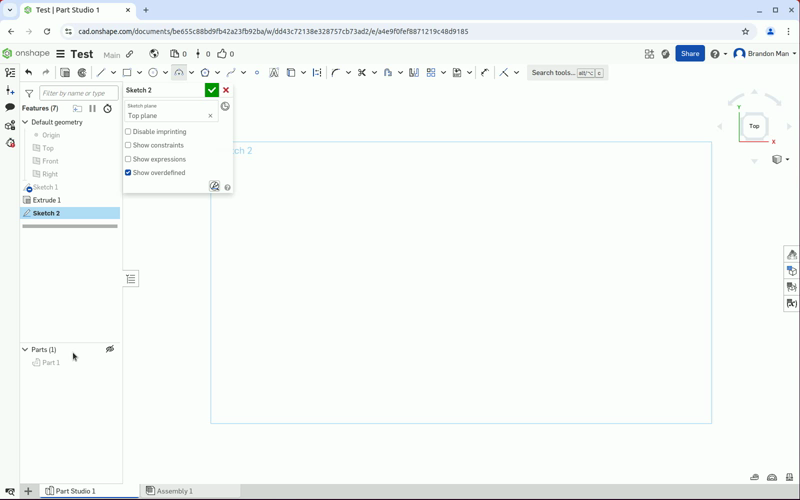
mouse_move(418, 314)
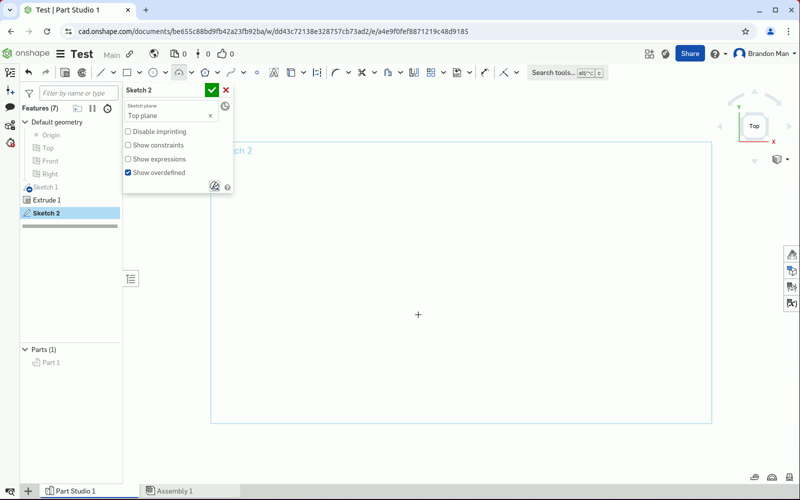
click(418, 314)
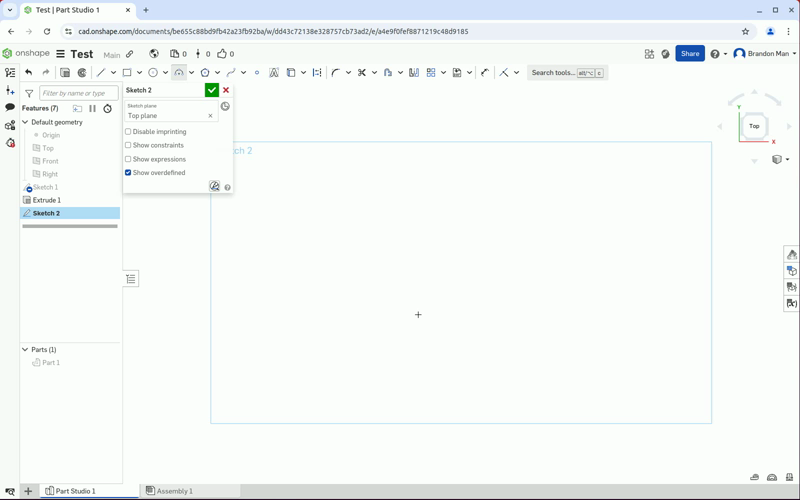
key_up(shift)
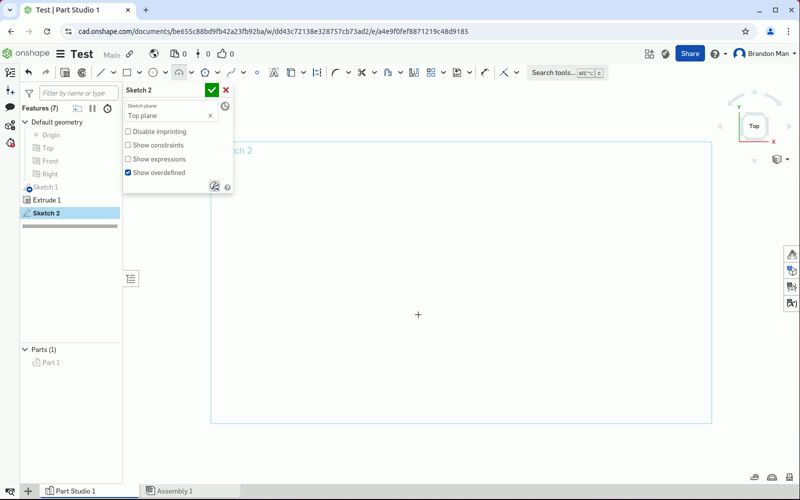
key_down(shift)
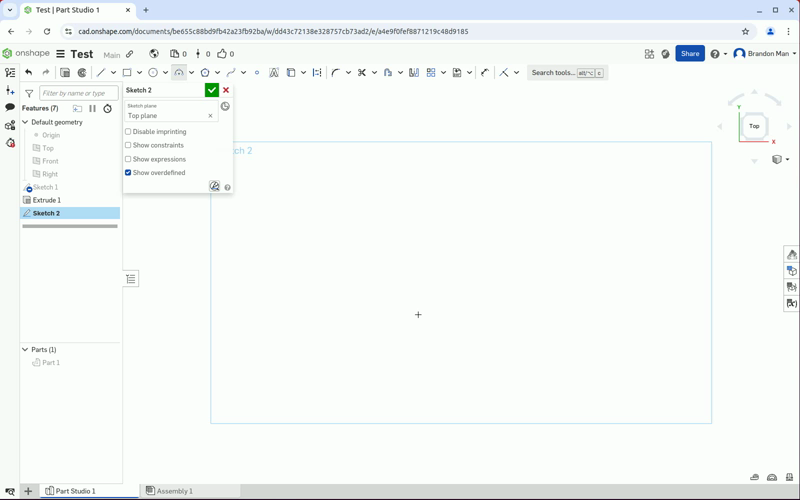
mouse_move(423, 244)
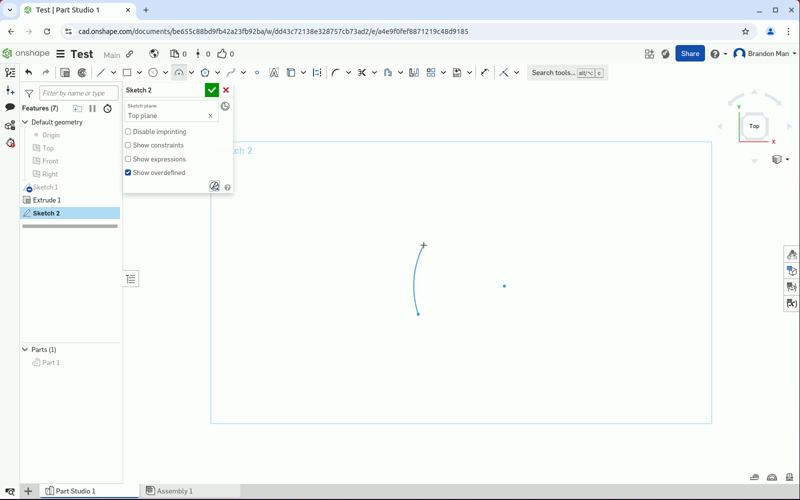
click(423, 244)
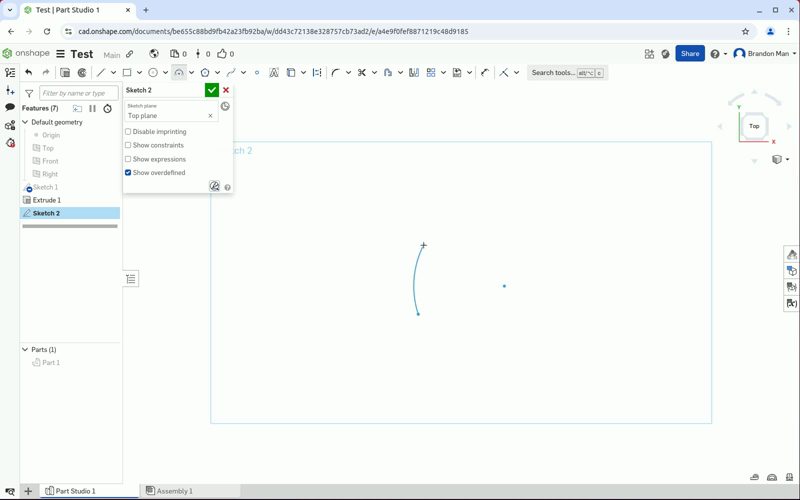
mouse_move(513, 286)
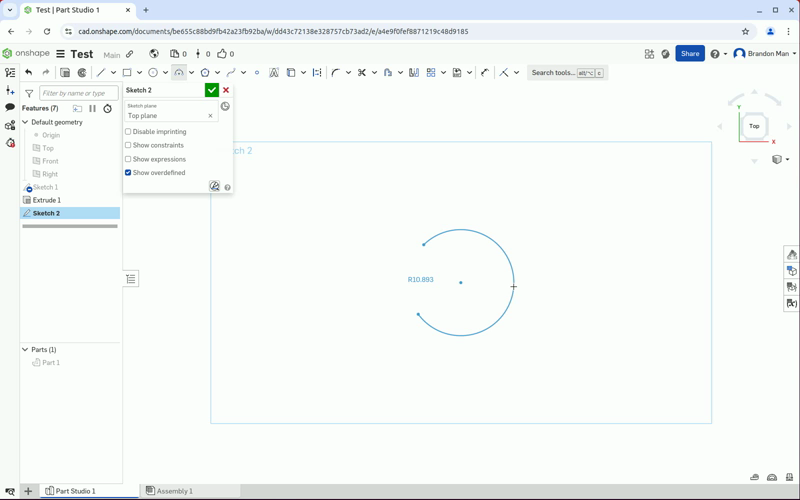
click(513, 286)
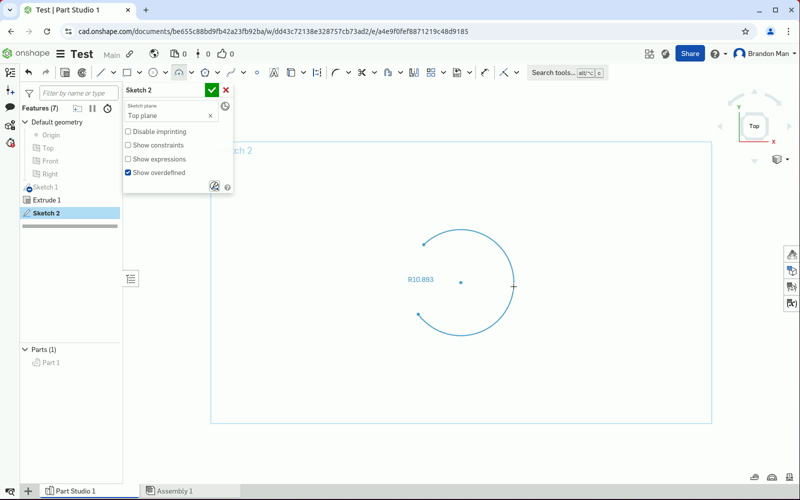
key_up(shift)
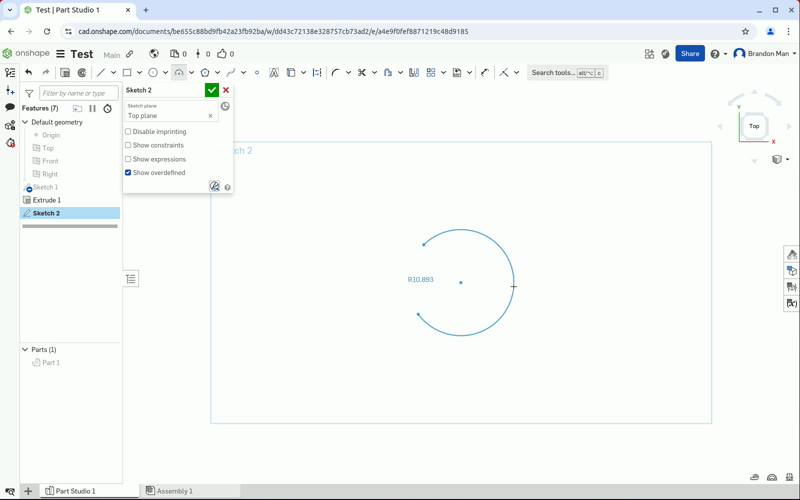
mouse_move(423, 244)
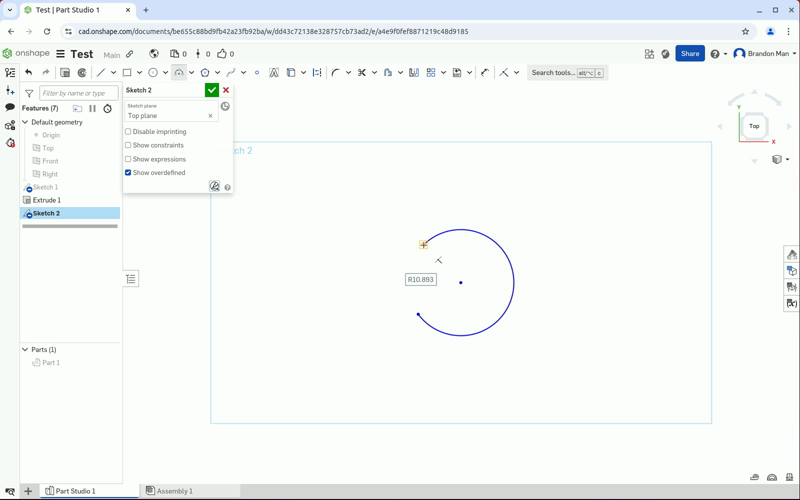
click(423, 244)
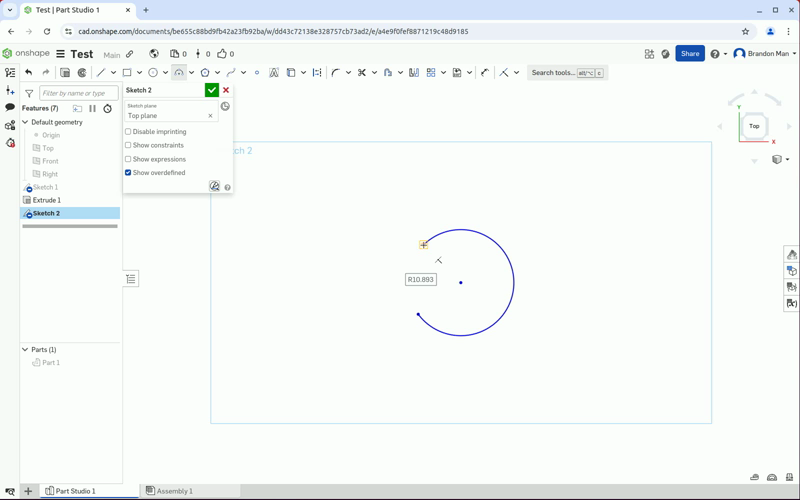
mouse_move(418, 314)
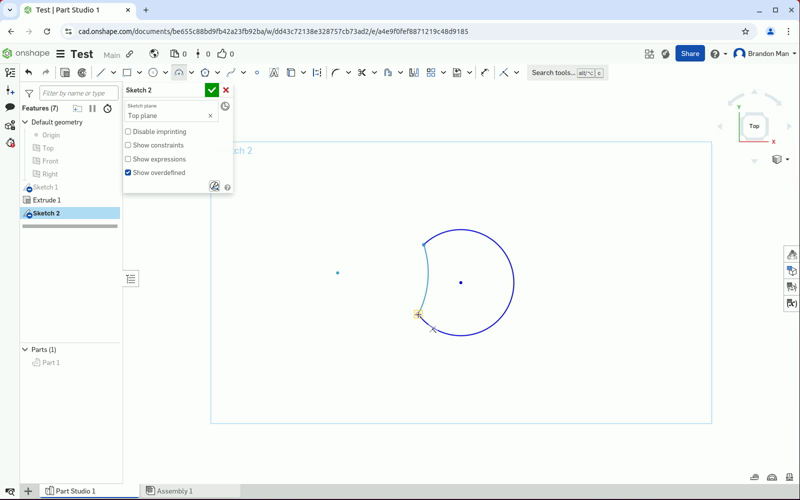
click(418, 314)
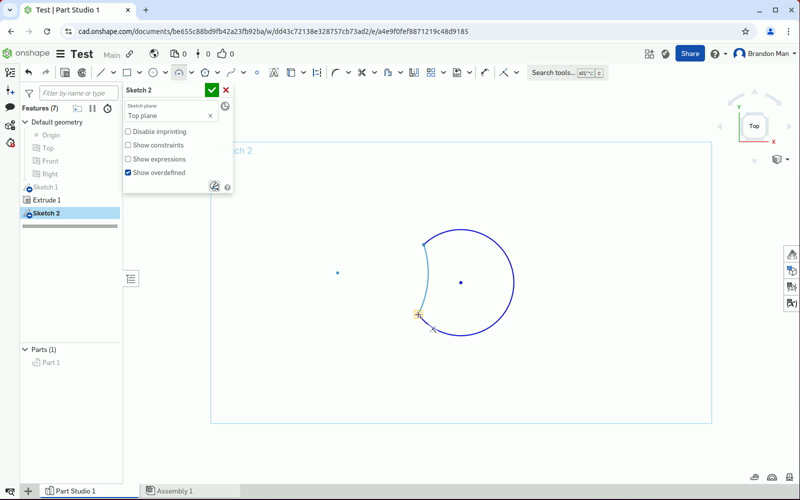
key_down(shift)
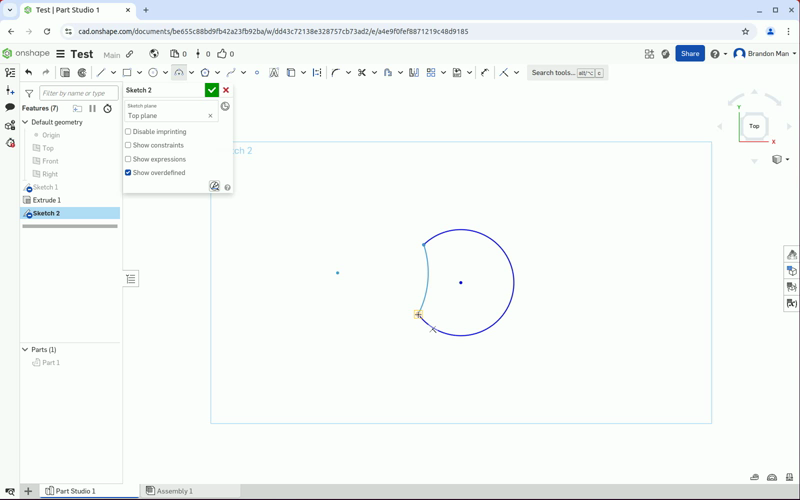
mouse_move(437, 280)
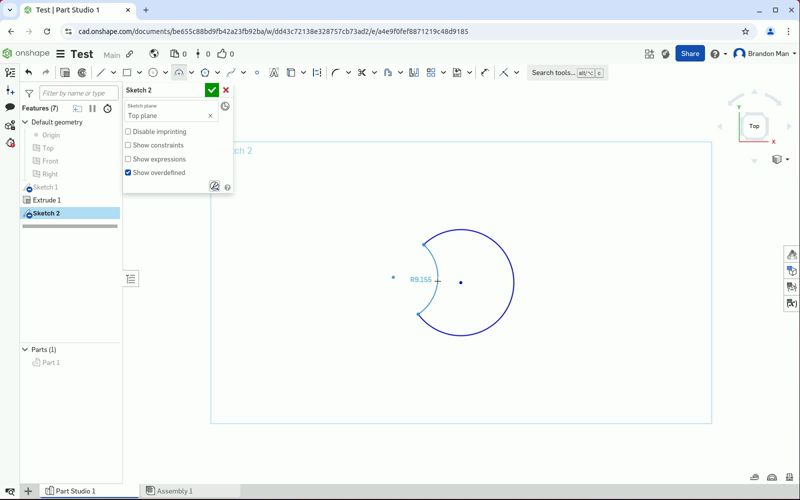
click(437, 280)
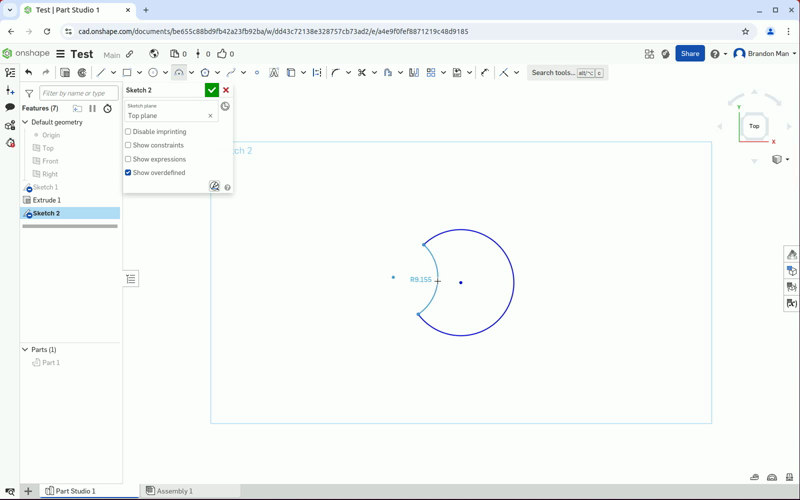
key_up(shift)
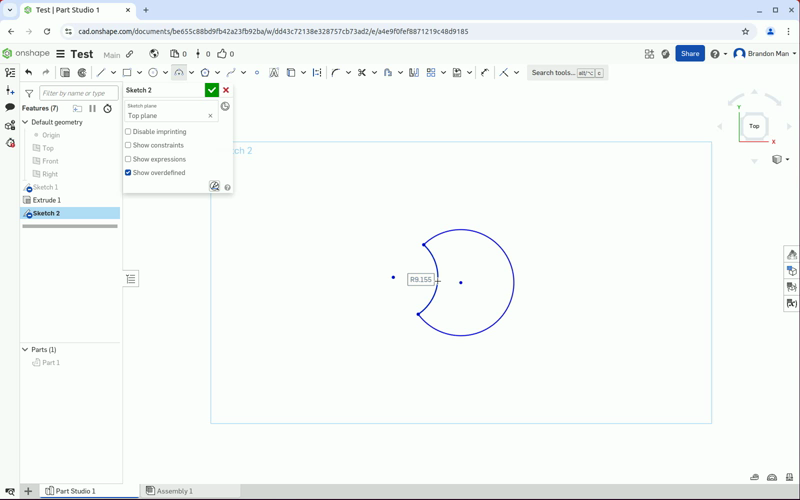
key(esc)
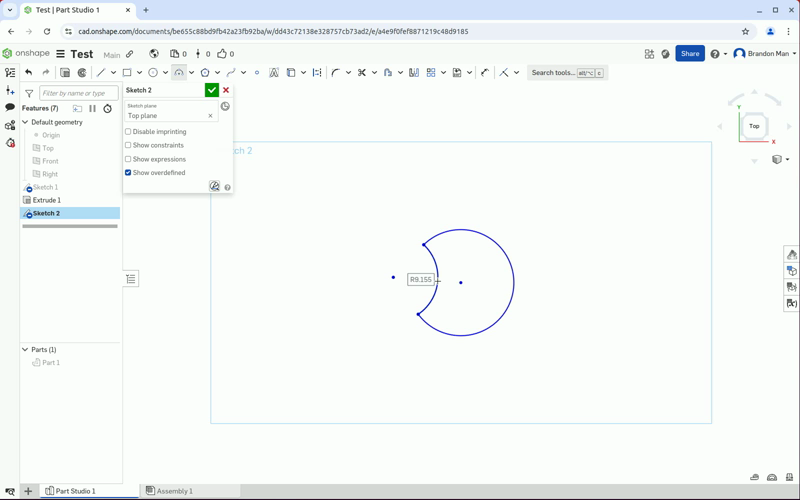
mouse_move(445, 244)
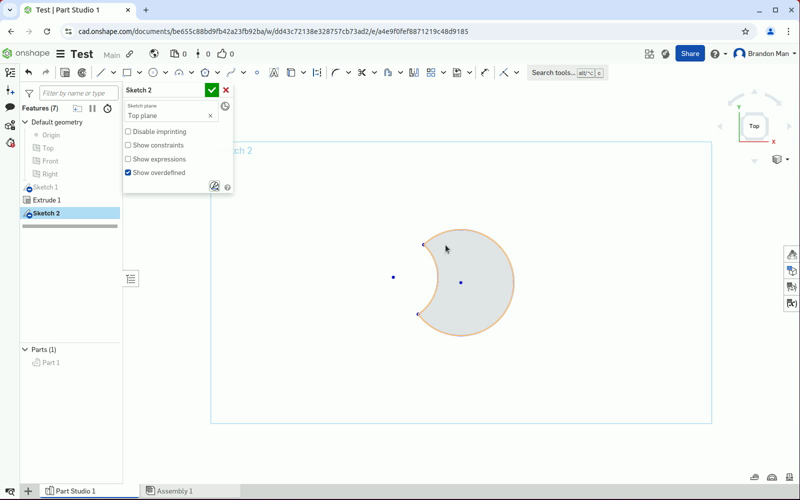
click(445, 244)
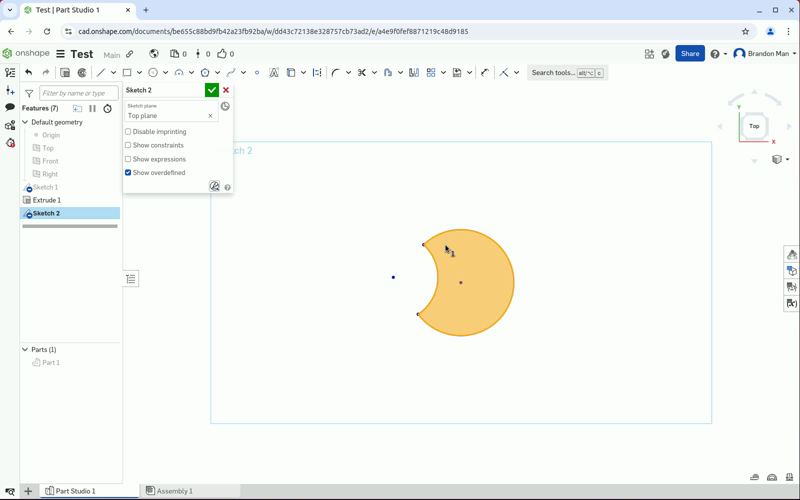
mouse_move(73, 352)
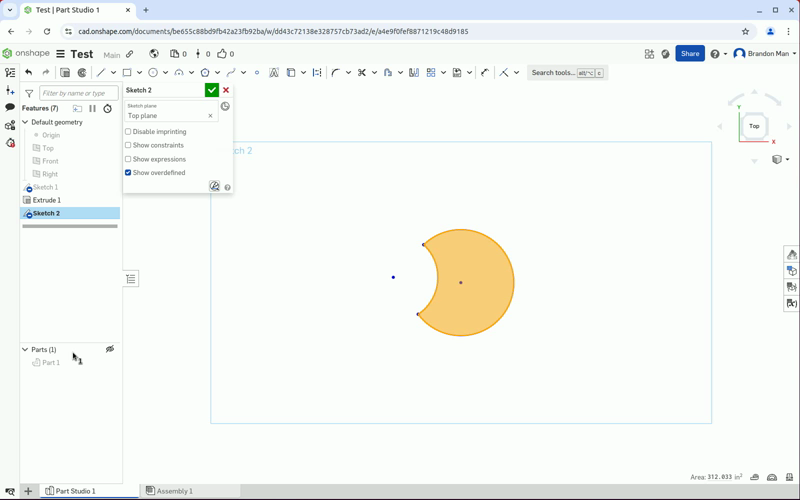
key(shift+y)
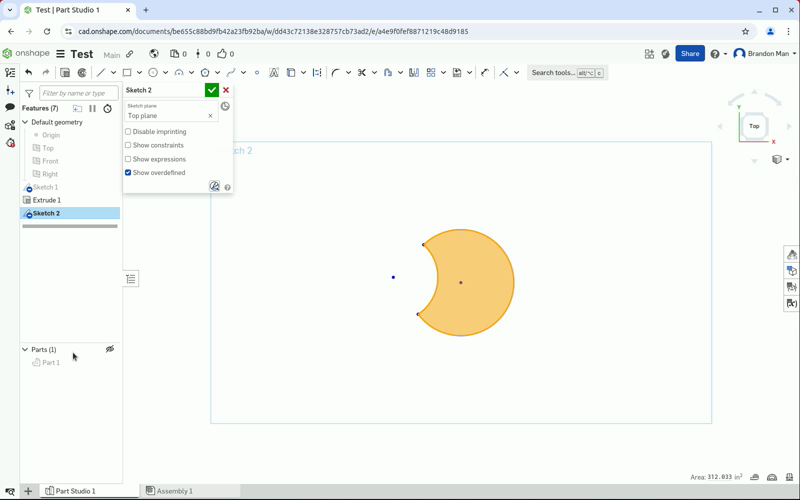
key(shift+e)
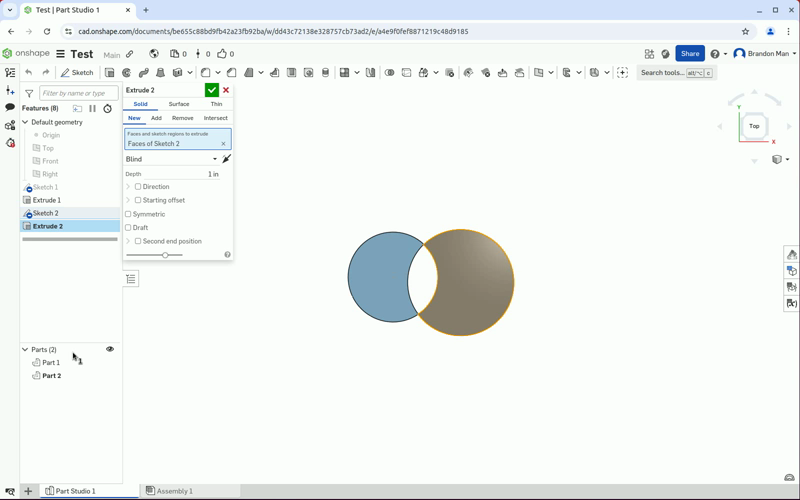
mouse_move(143, 106)
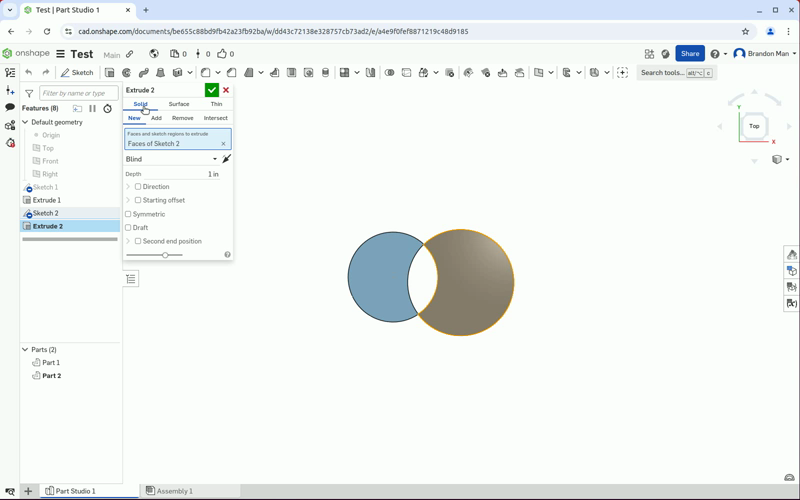
click(143, 106)
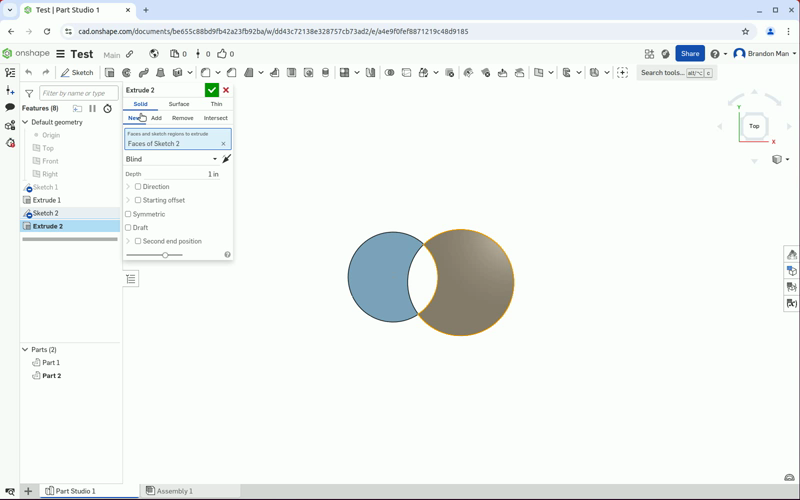
mouse_move(137, 120)
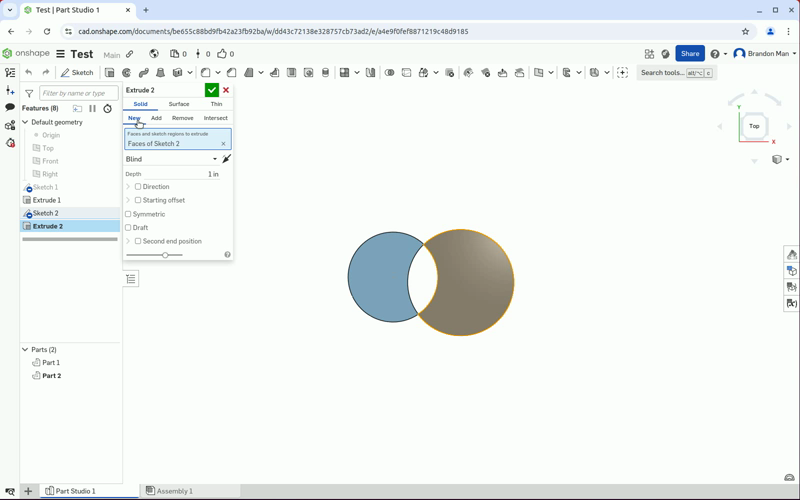
click(137, 120)
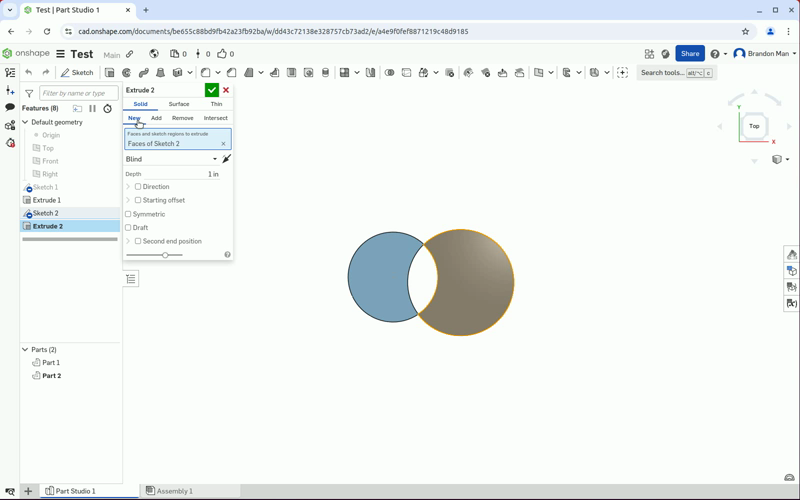
key(tab, 4)
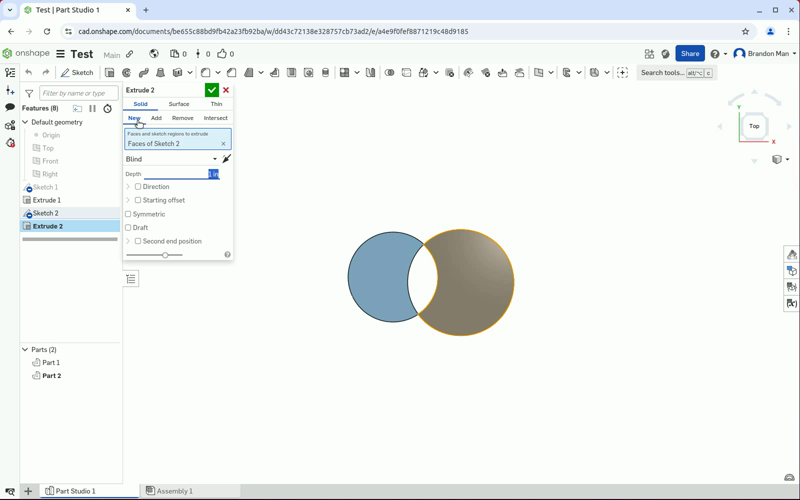
text(-5.536)
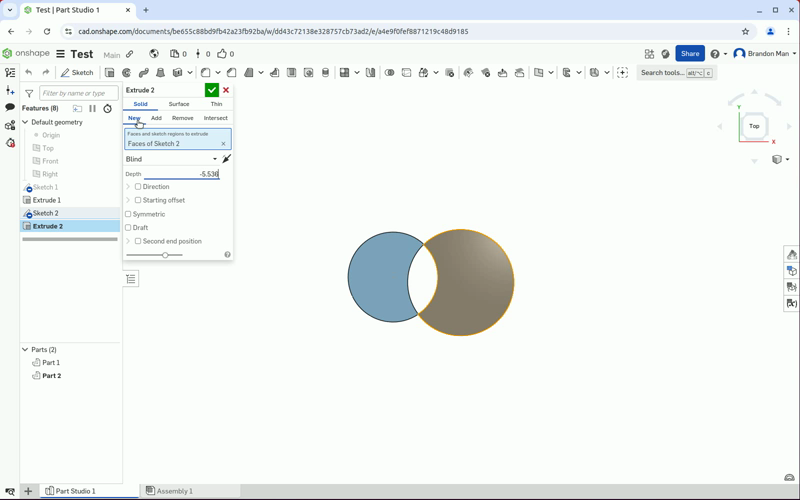
key(enter)
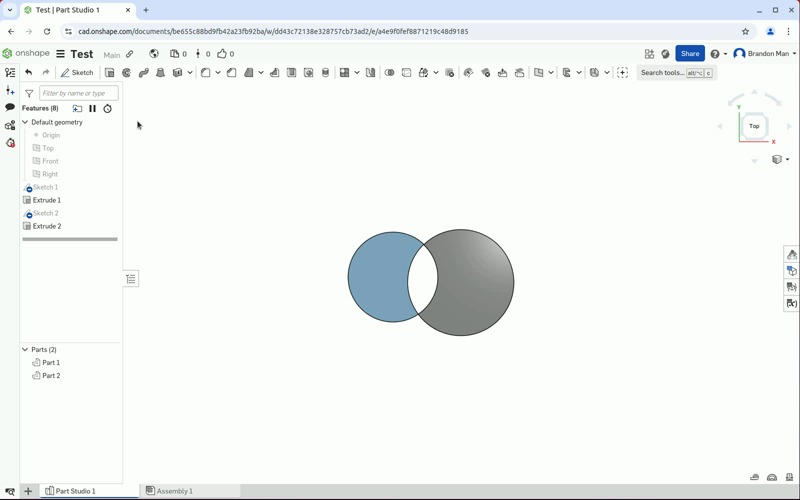
key(shift+h)
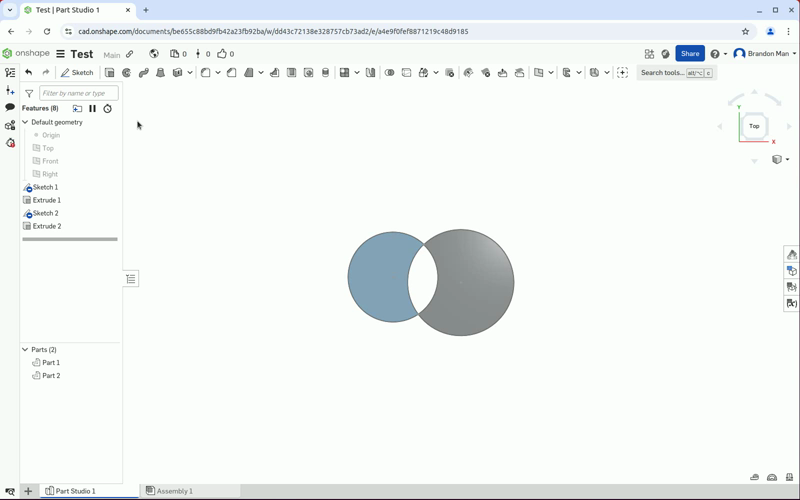
key(shift+h)
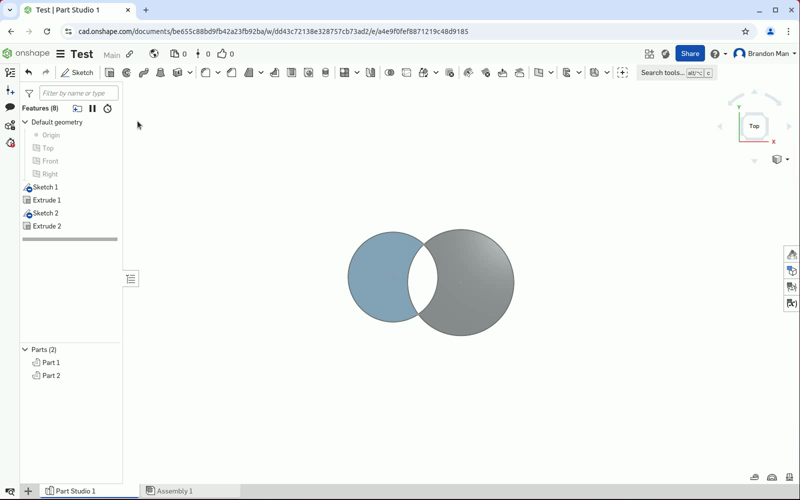
key(shift+7)
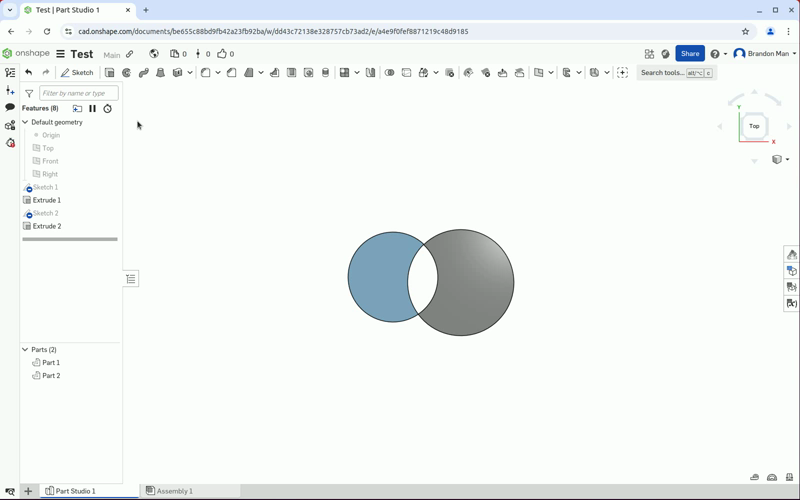
key(up, 3)
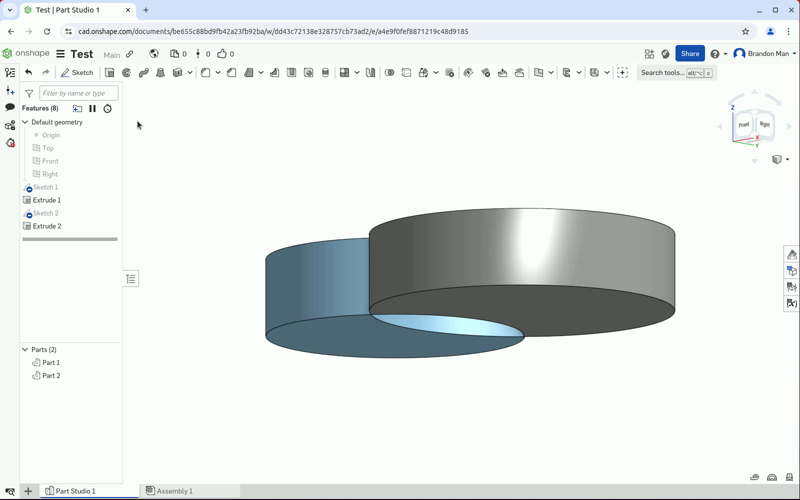
key(left, 3)
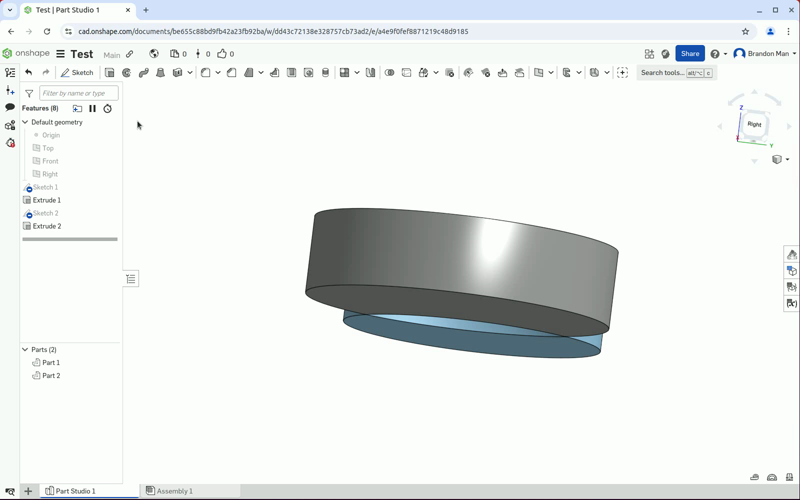
key(right, 3)
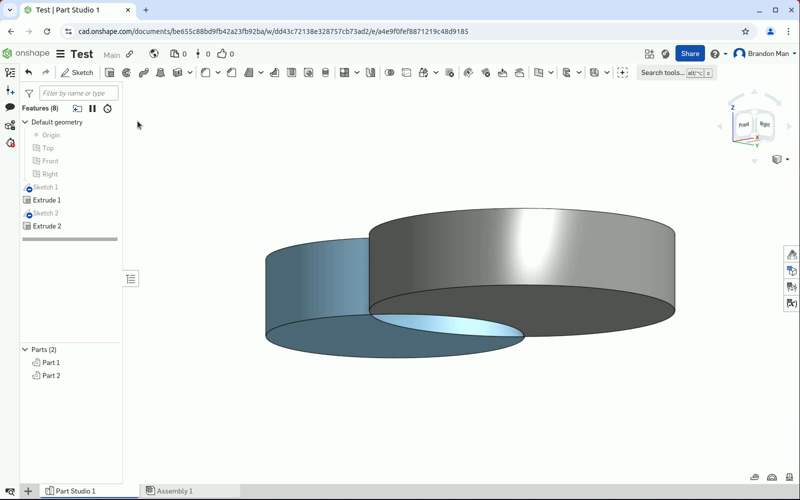
key(down, 3)
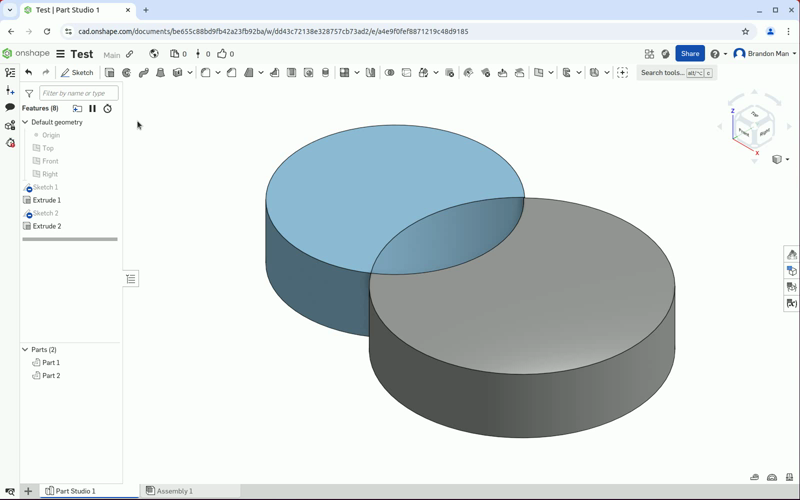
mouse_move(73, 189)
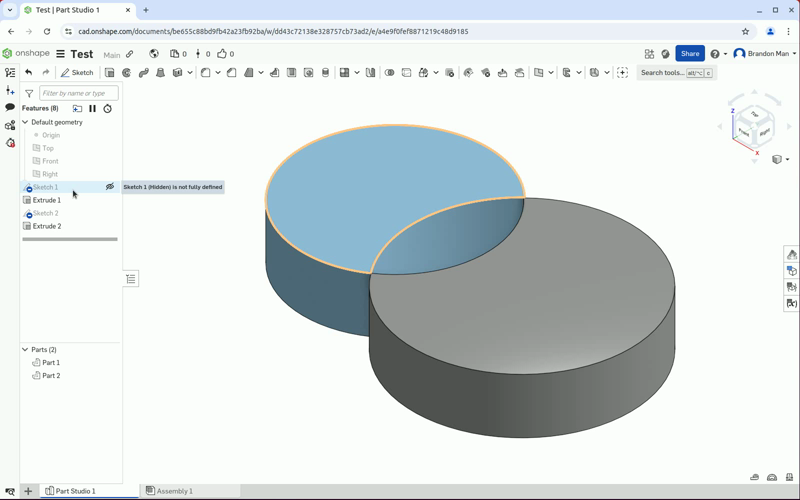
click(73, 189)